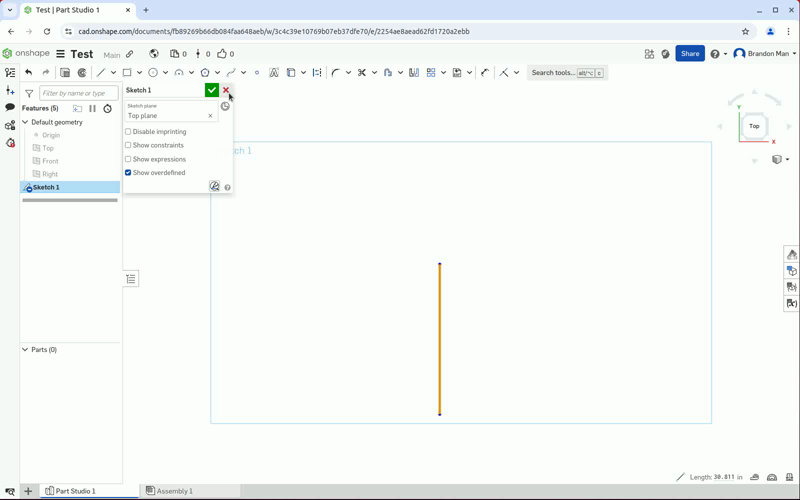
key(shift+h)
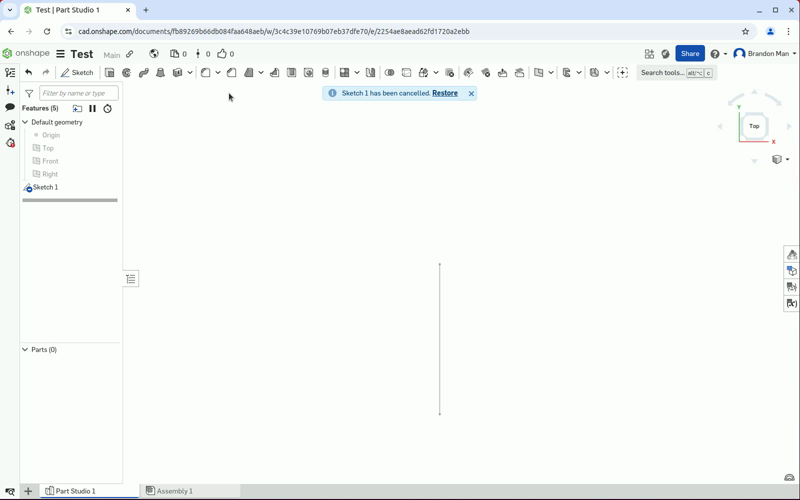
mouse_move(73, 352)
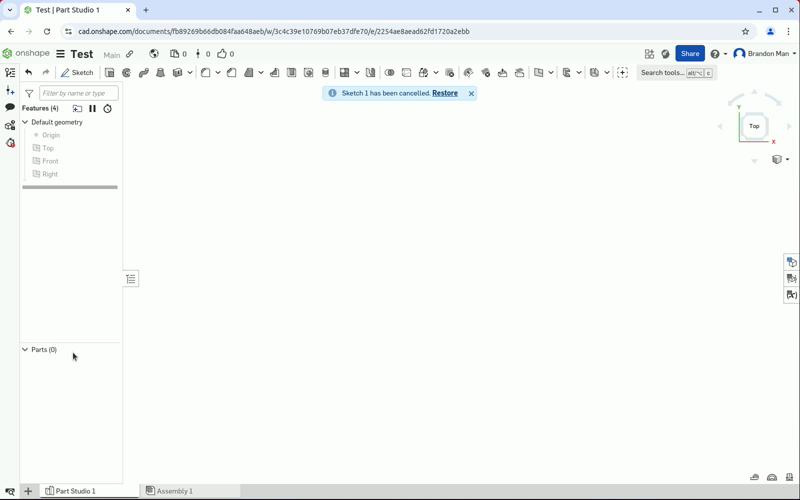
key(y)
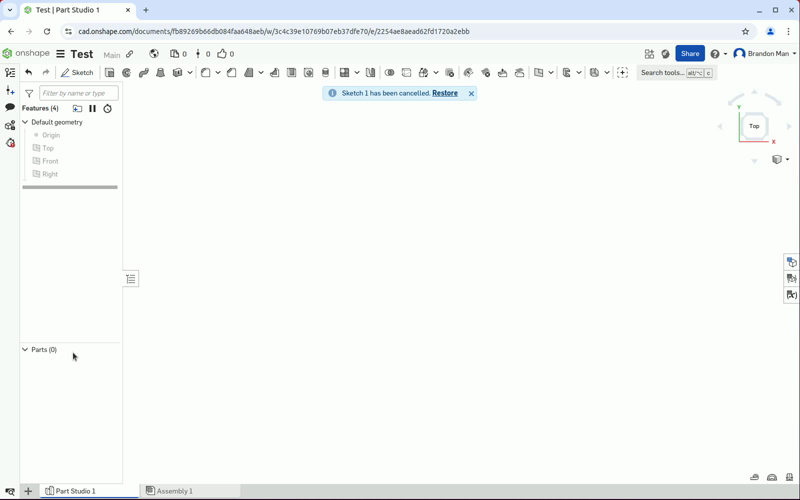
key(shift+p)
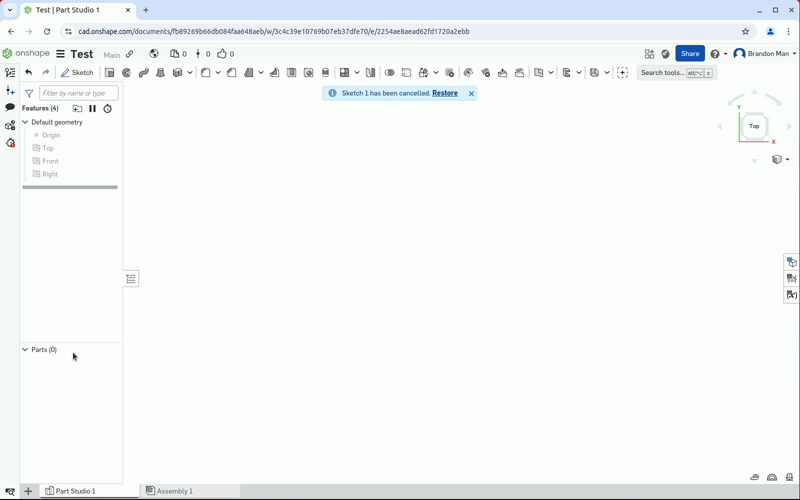
key(space)
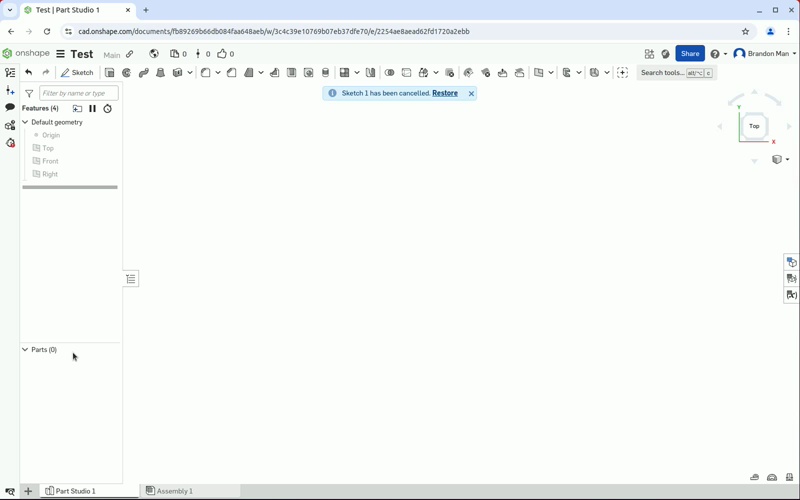
key_down(shift)
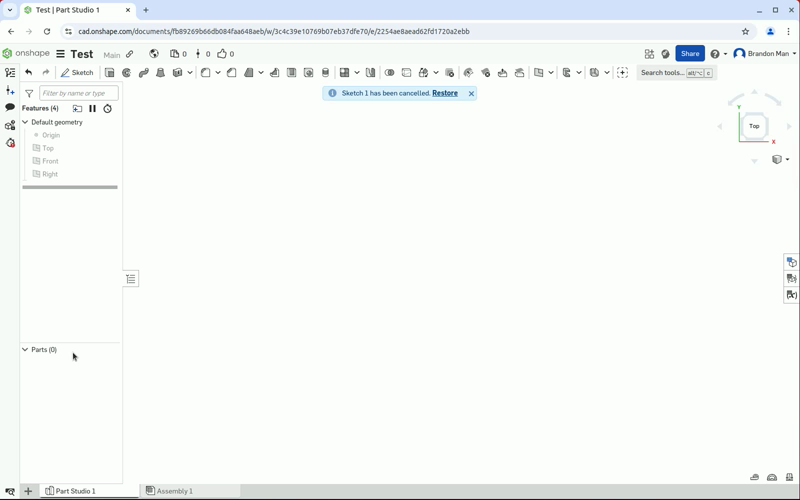
key(up)
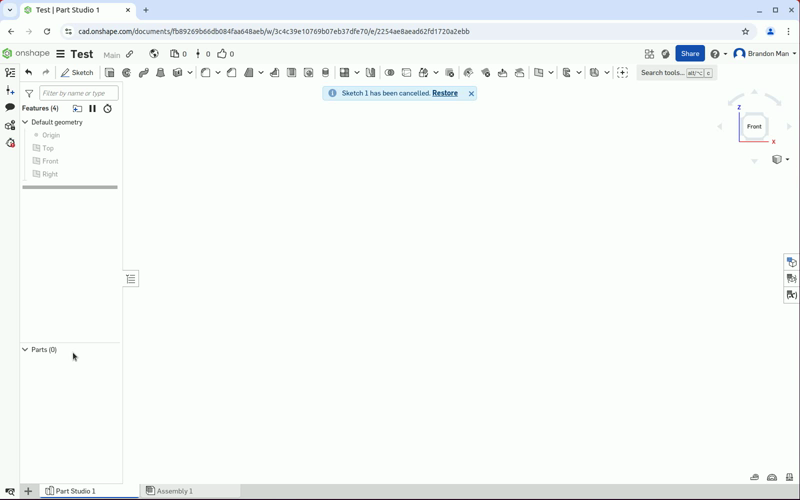
key_up(shift)
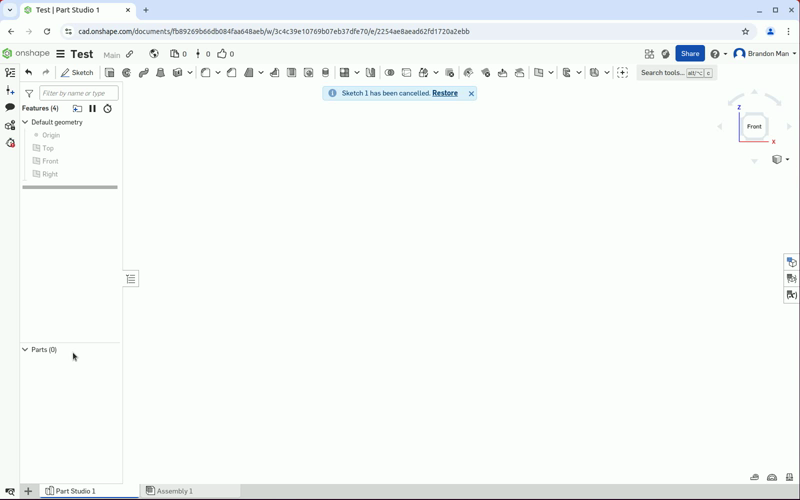
key(space)
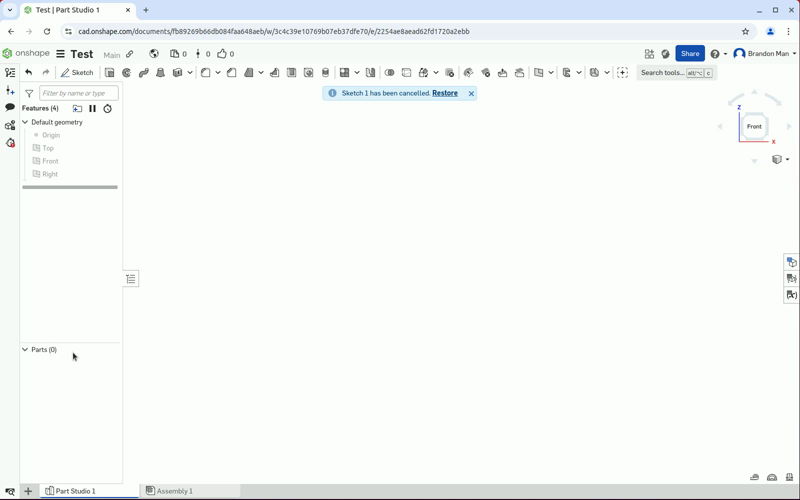
key_down(shift)
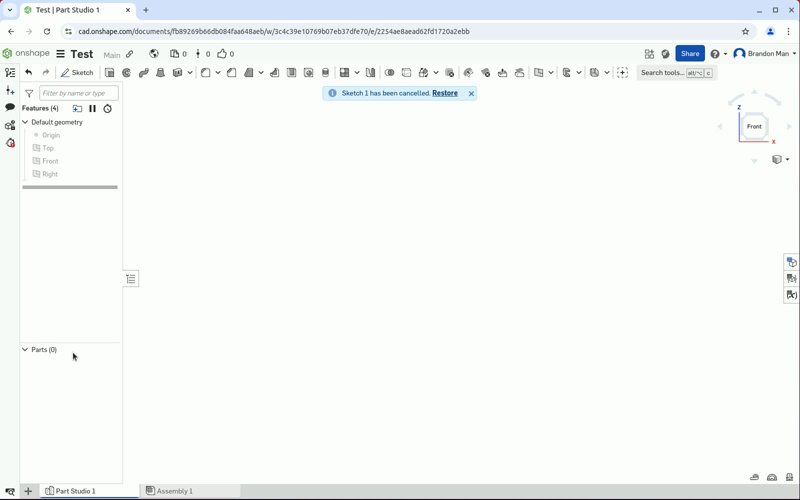
key(left)
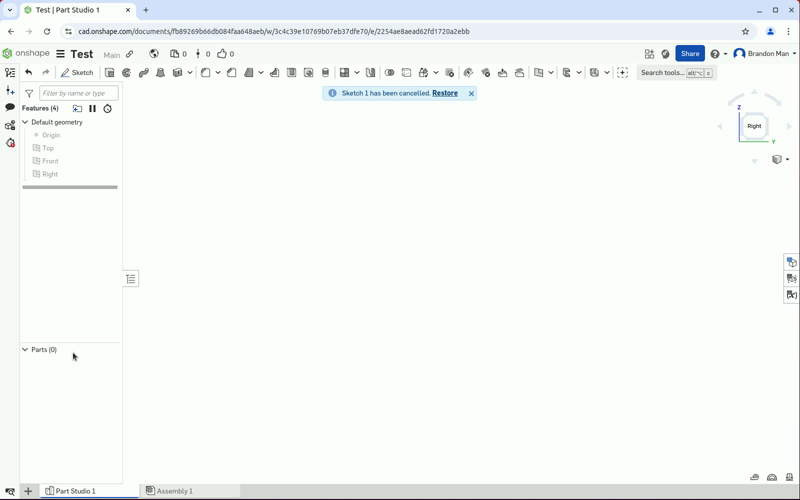
key_up(shift)
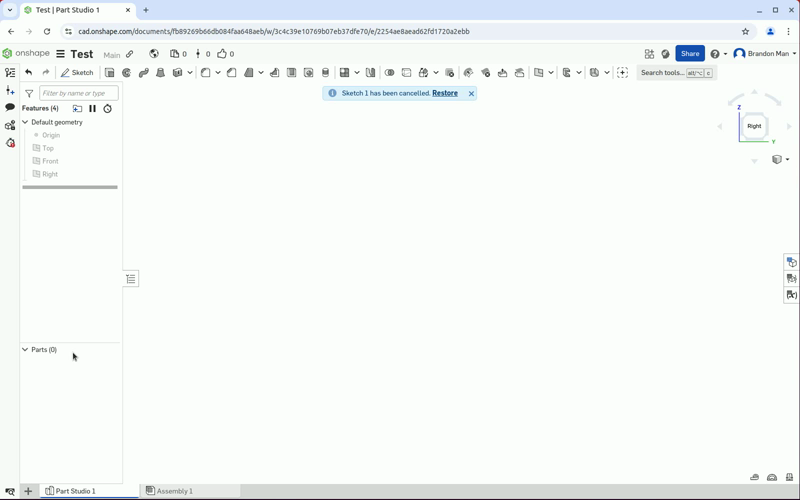
mouse_move(73, 352)
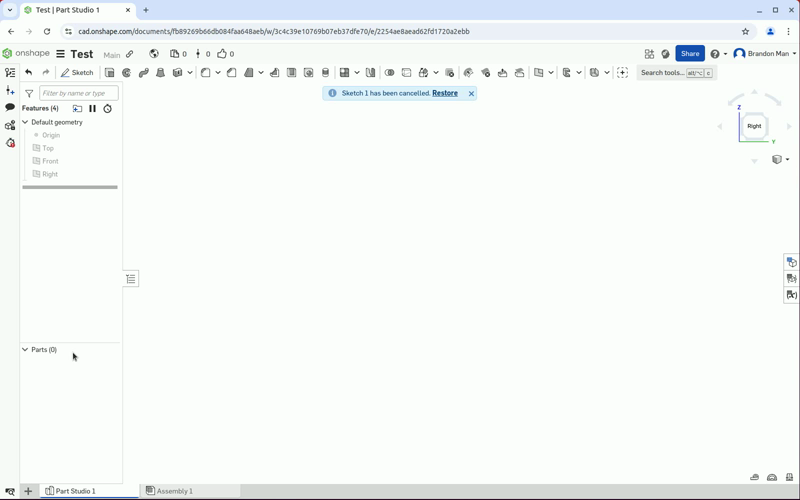
key(shift+y)
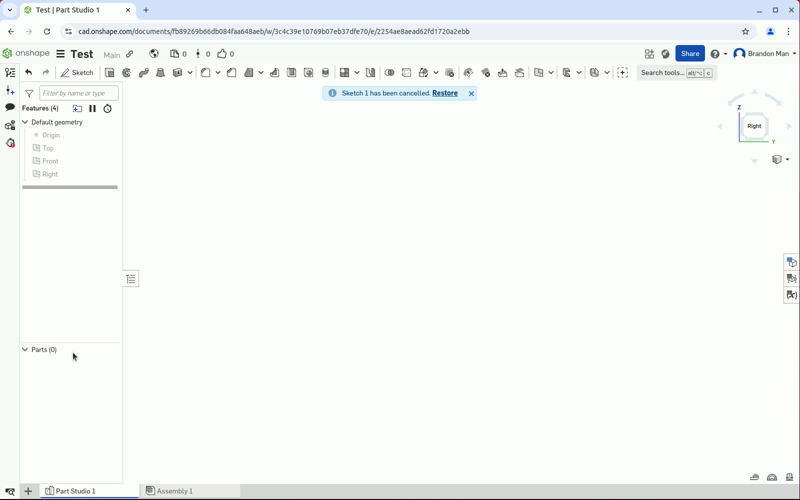
key(shift+s)
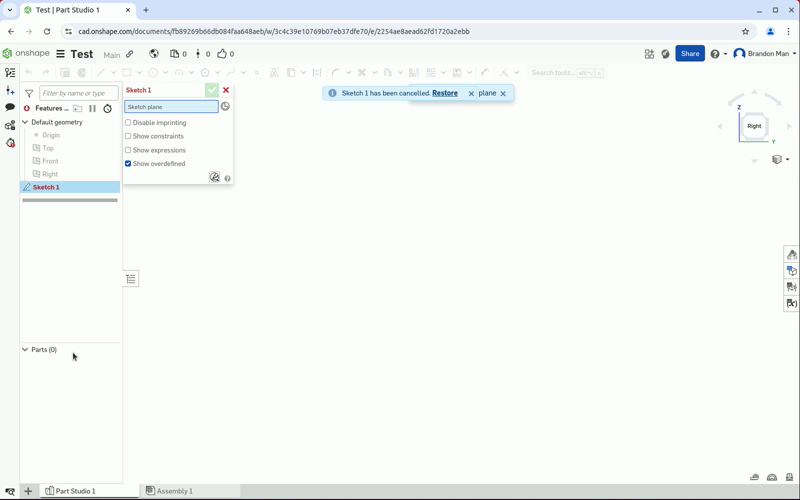
mouse_move(73, 176)
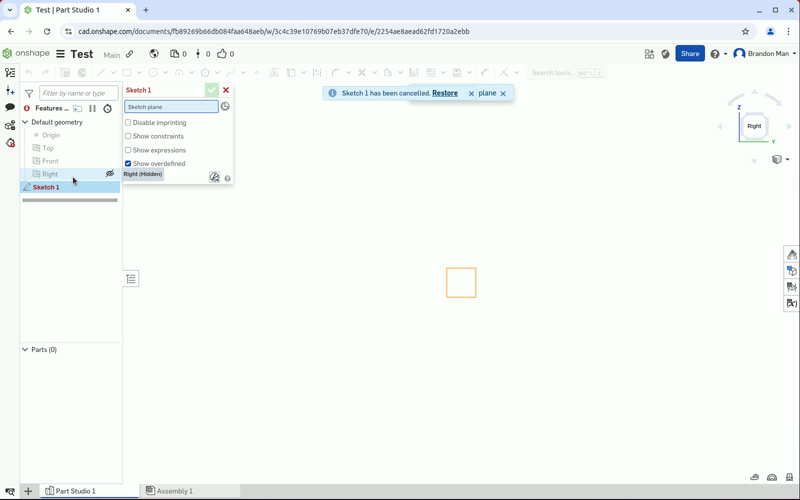
click(73, 176)
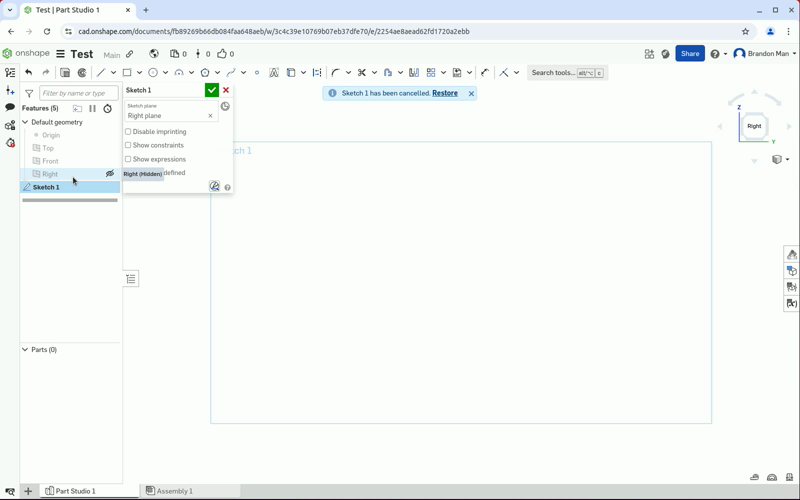
mouse_move(73, 352)
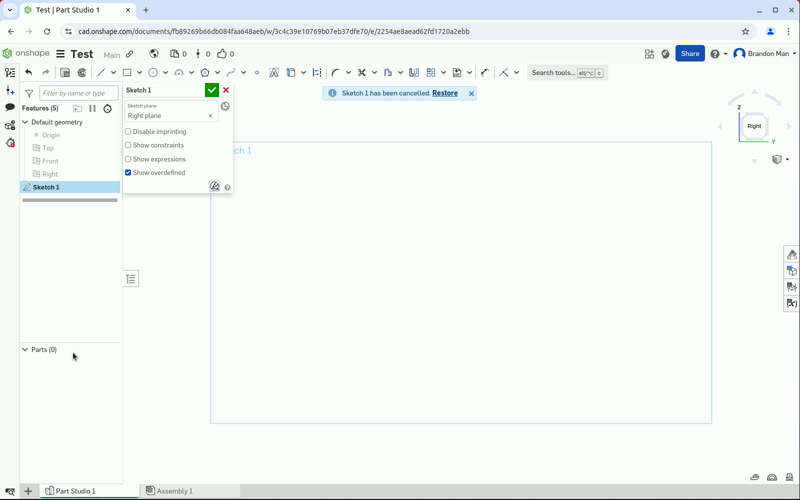
key(y)
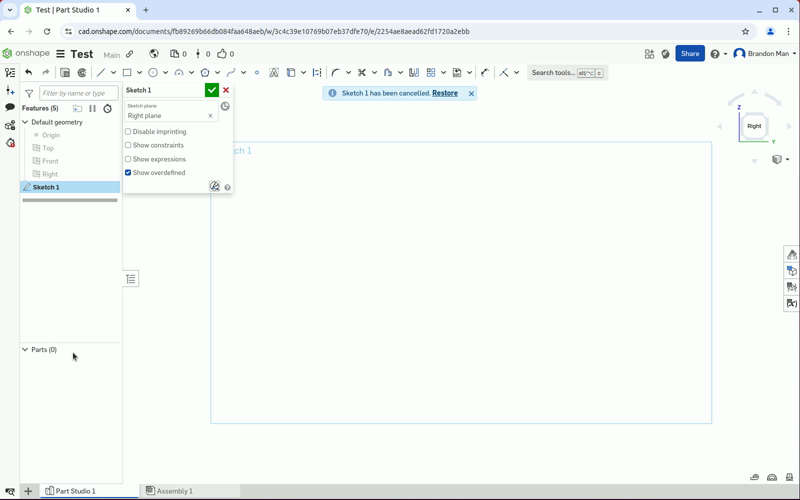
key(l)
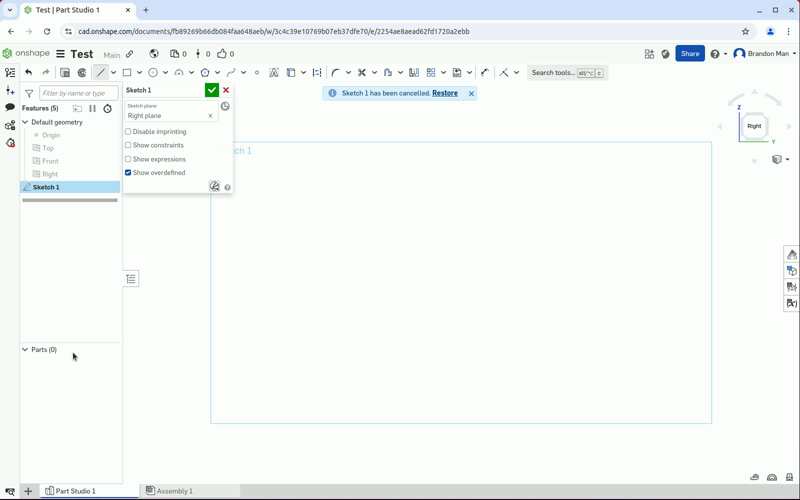
key_down(shift)
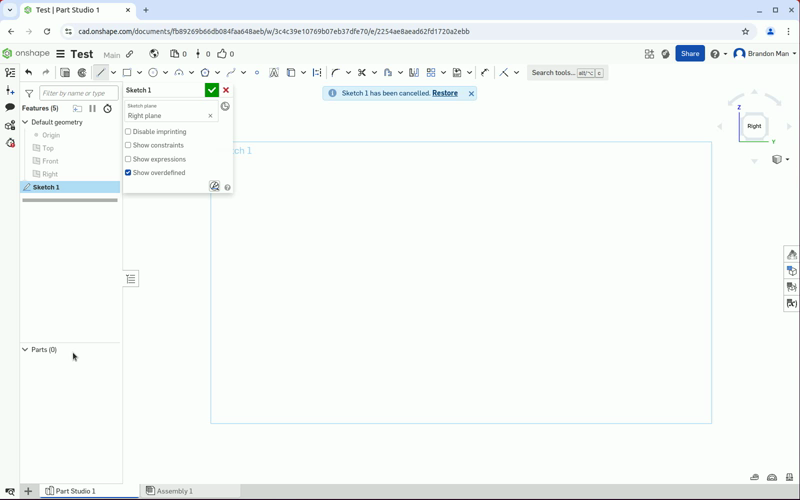
mouse_move(427, 297)
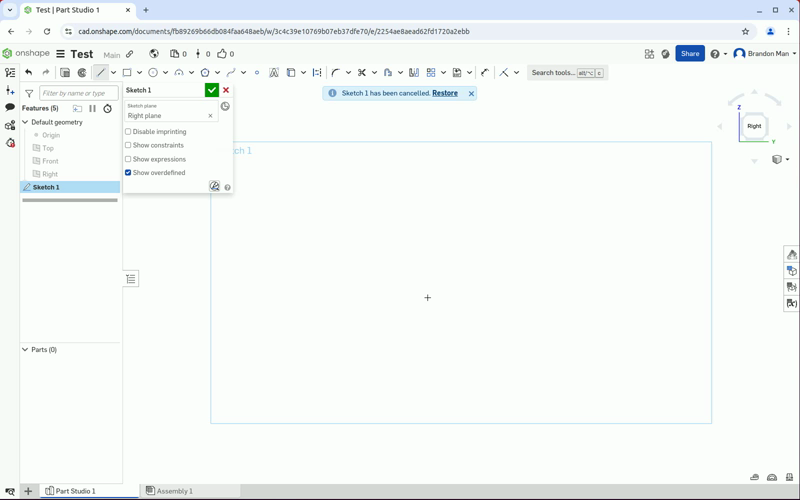
click(427, 297)
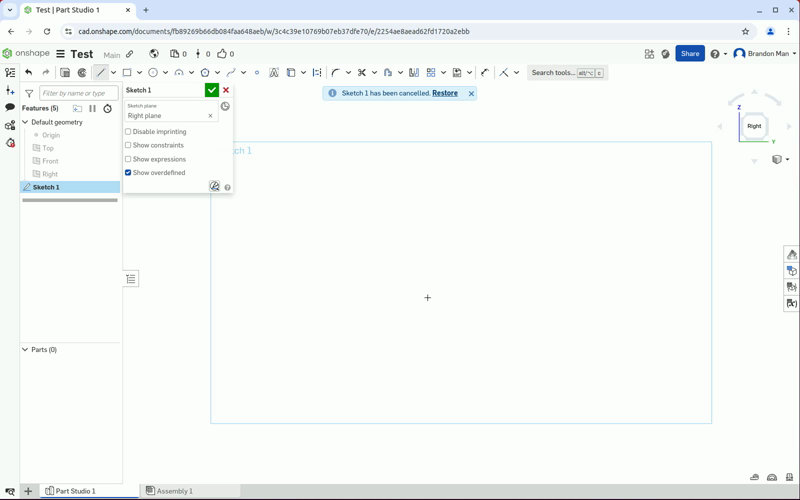
key_up(shift)
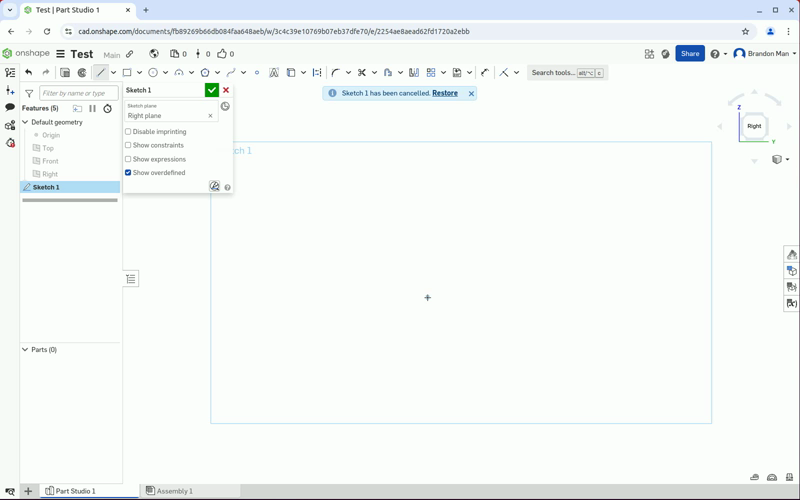
key_down(shift)
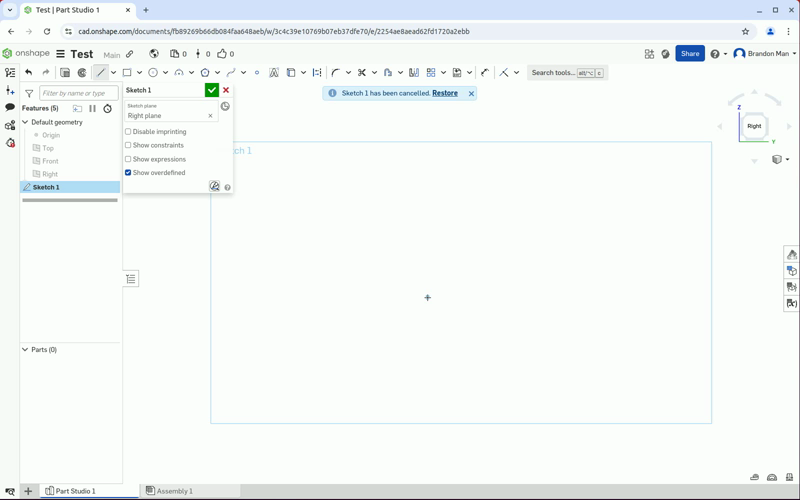
mouse_move(494, 297)
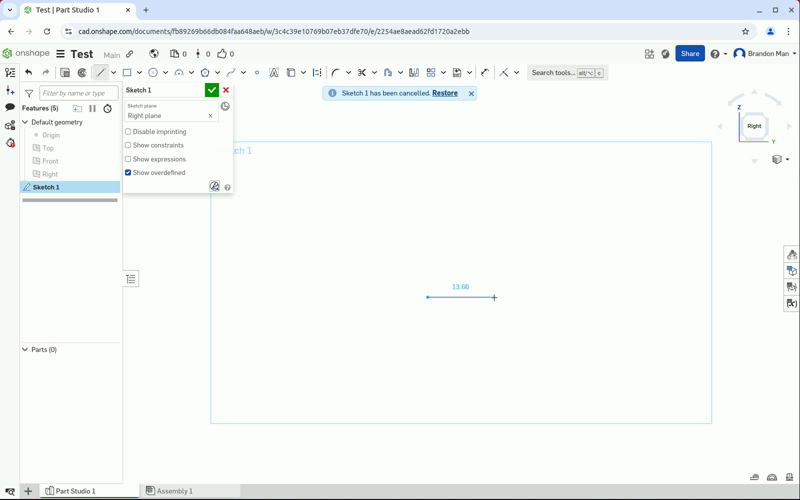
click(494, 297)
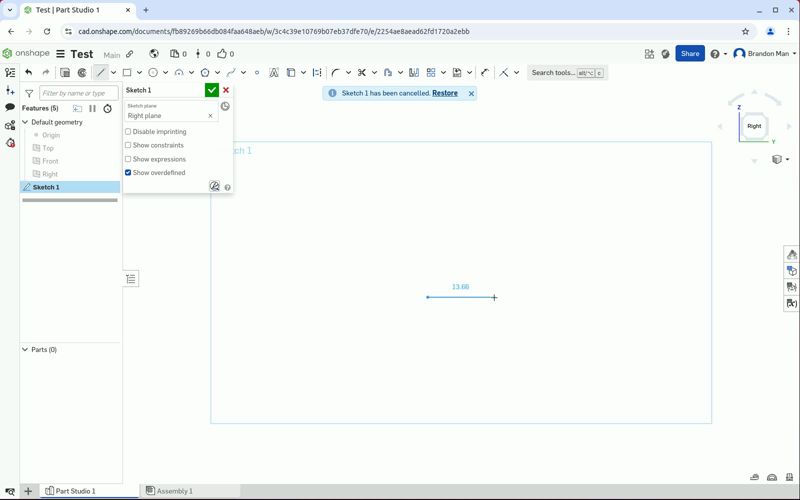
key_up(shift)
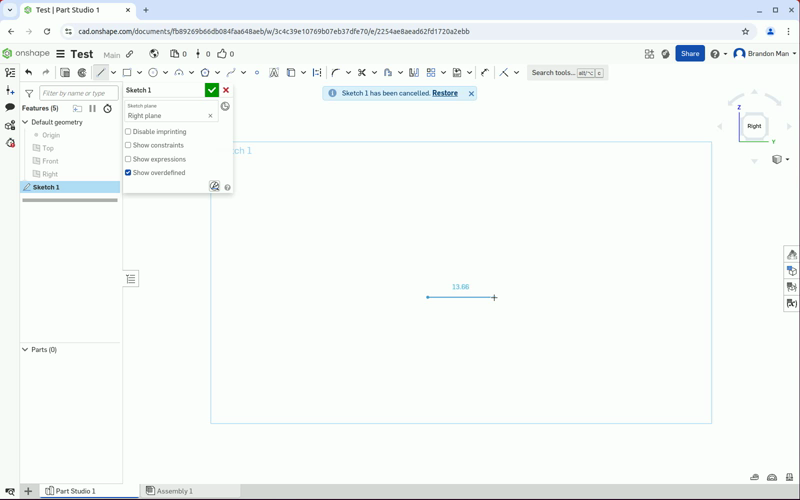
key_down(shift)
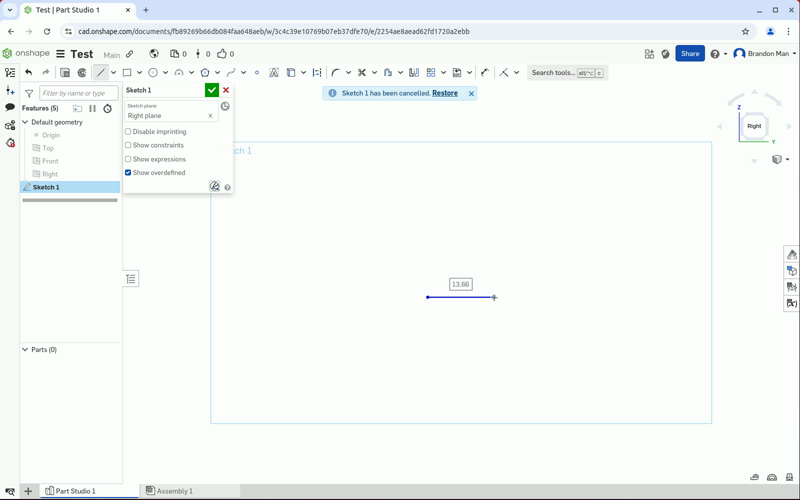
mouse_move(524, 297)
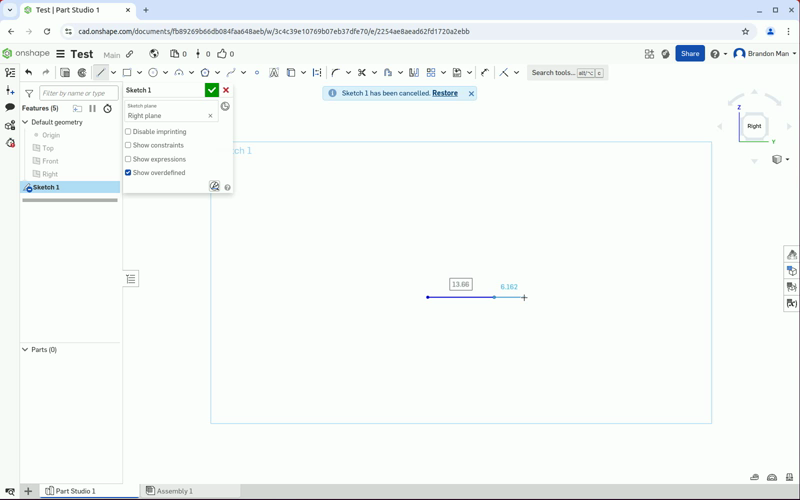
mouse_move(494, 268)
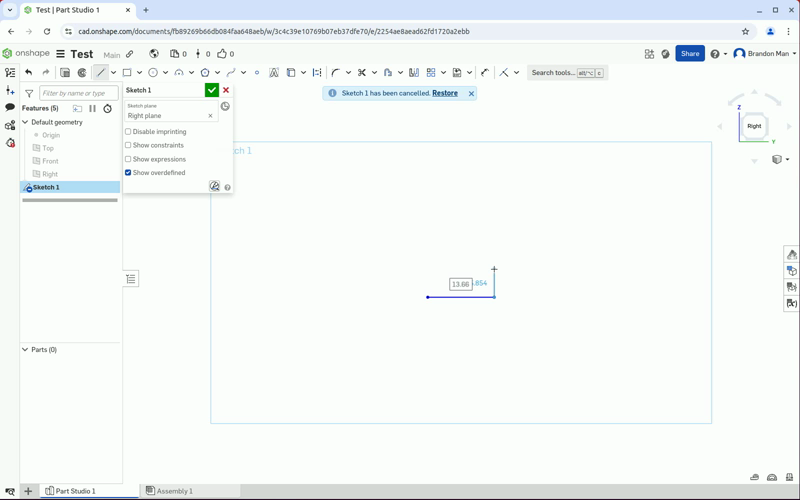
click(494, 268)
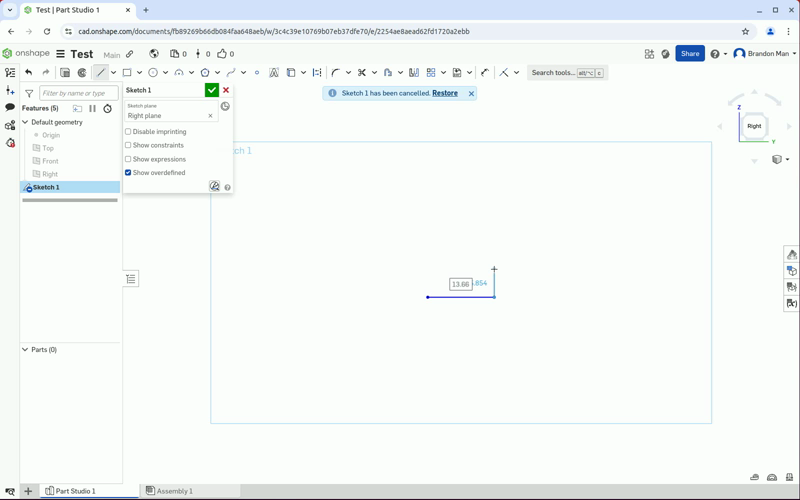
key_up(shift)
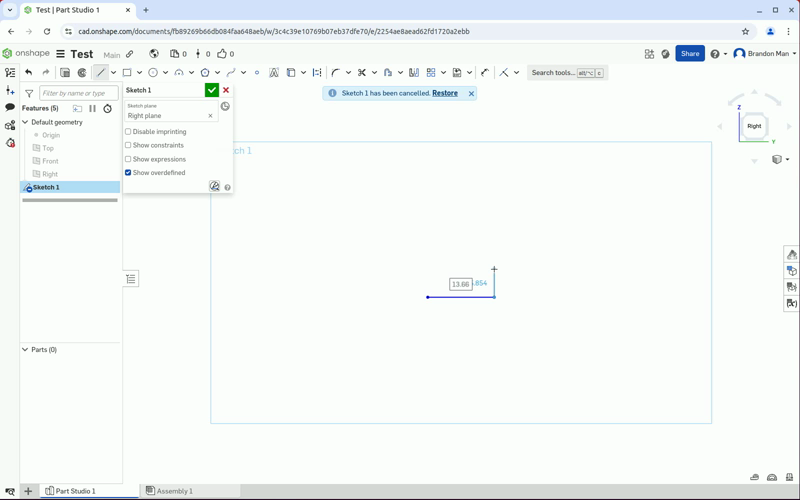
key_down(shift)
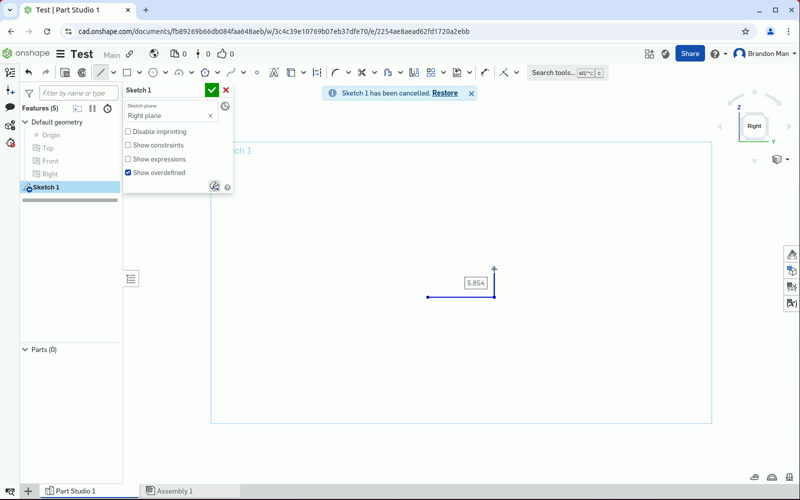
mouse_move(427, 268)
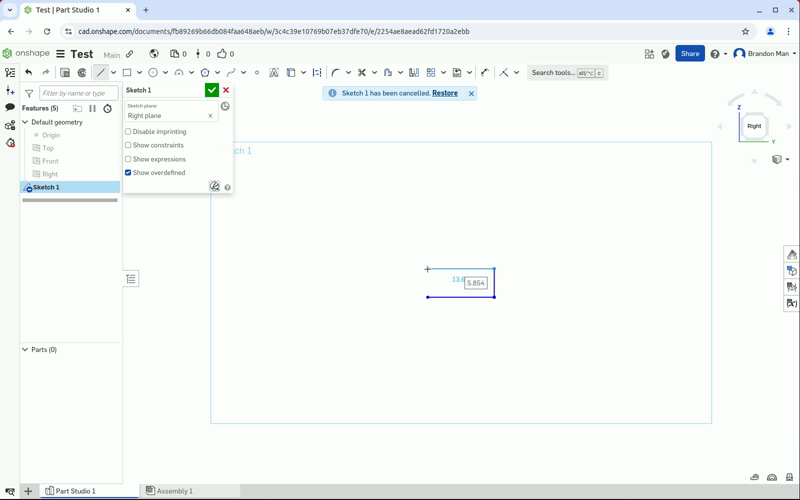
click(427, 268)
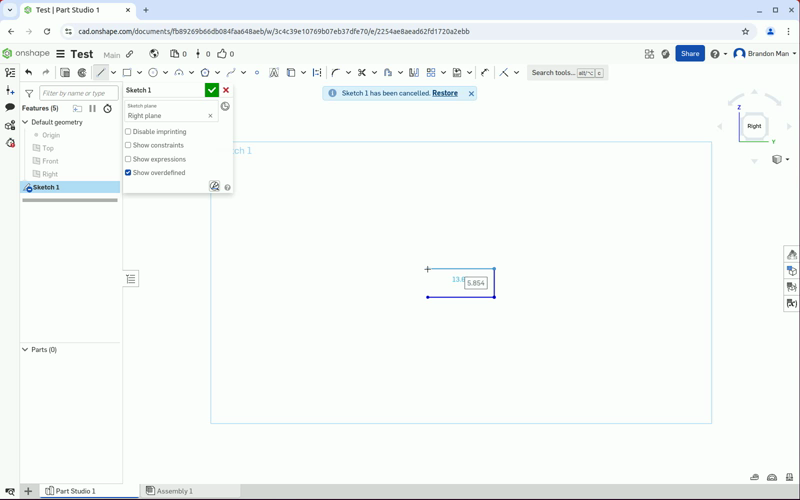
key_up(shift)
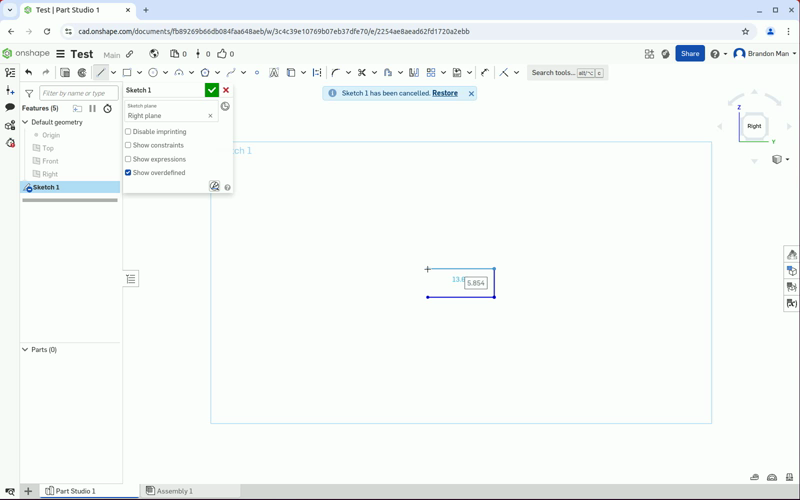
mouse_move(457, 268)
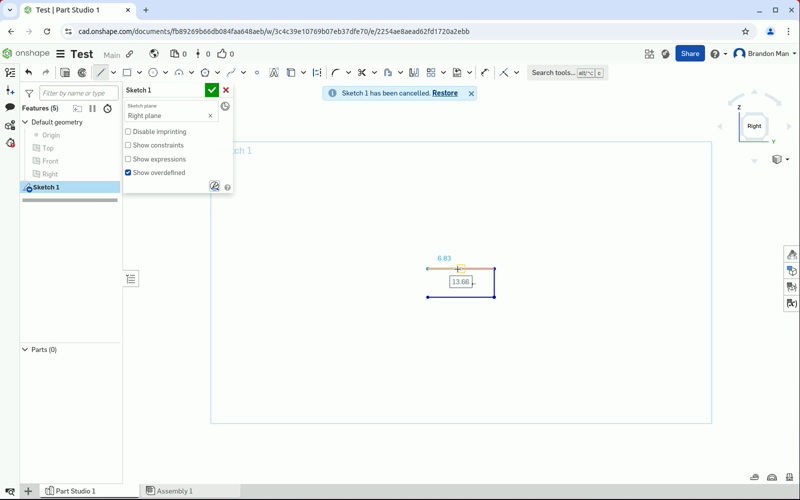
key_down(shift)
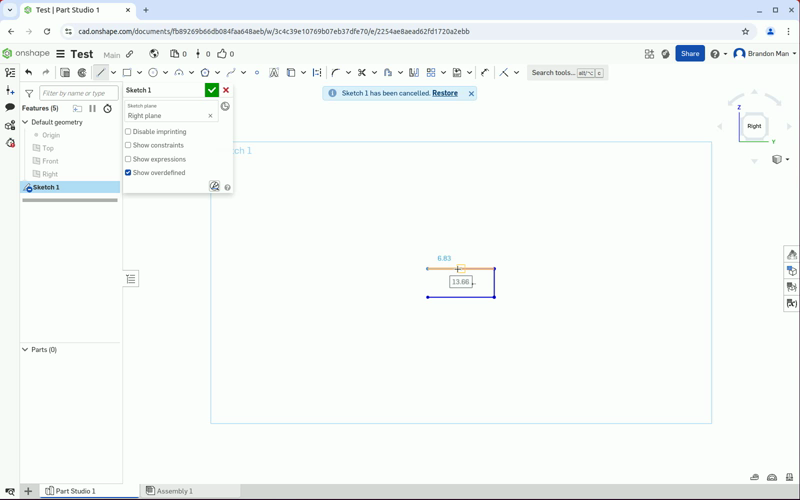
mouse_move(427, 297)
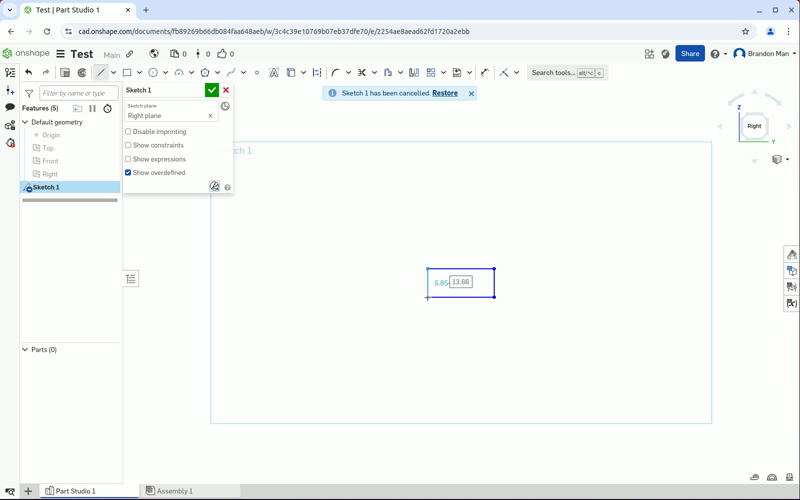
key_up(shift)
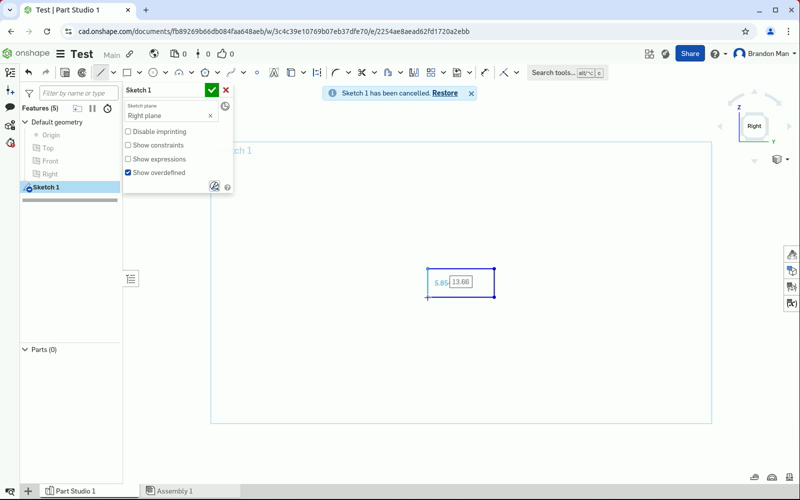
click(427, 297)
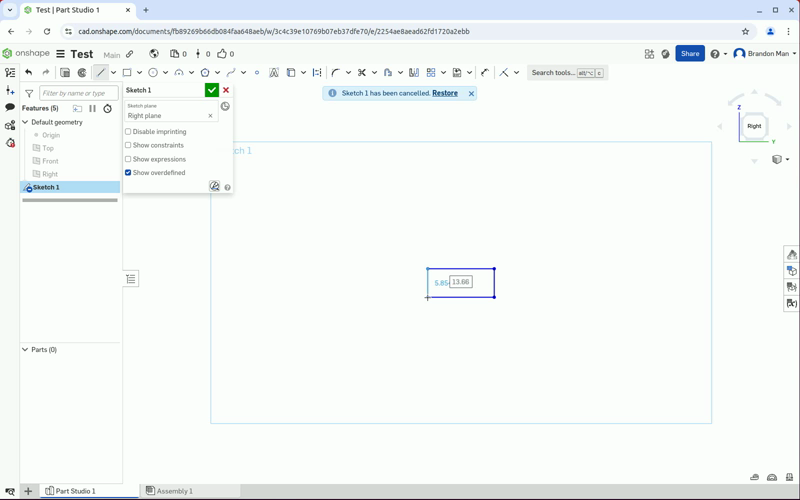
key(esc)
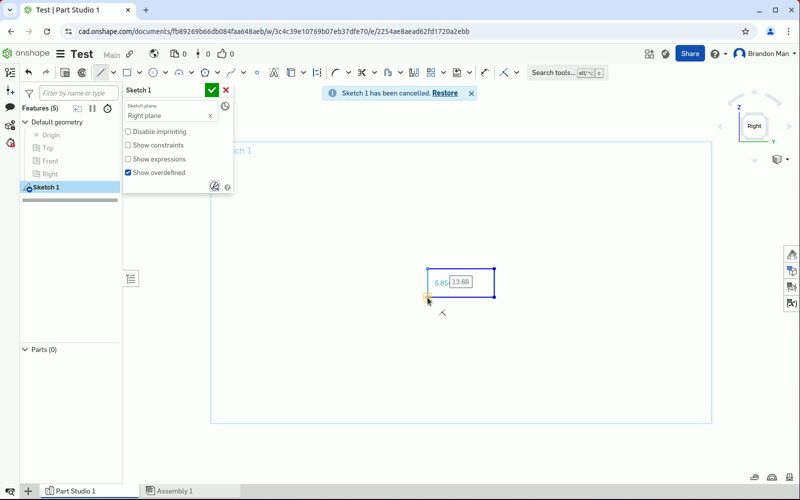
mouse_move(486, 288)
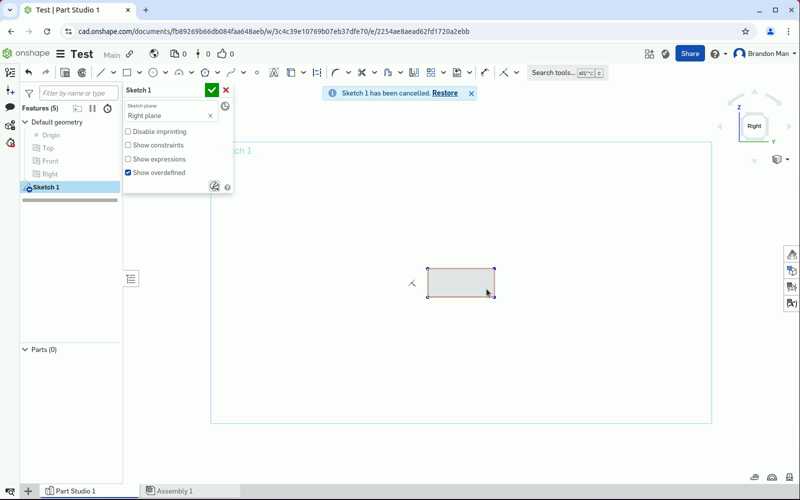
click(486, 288)
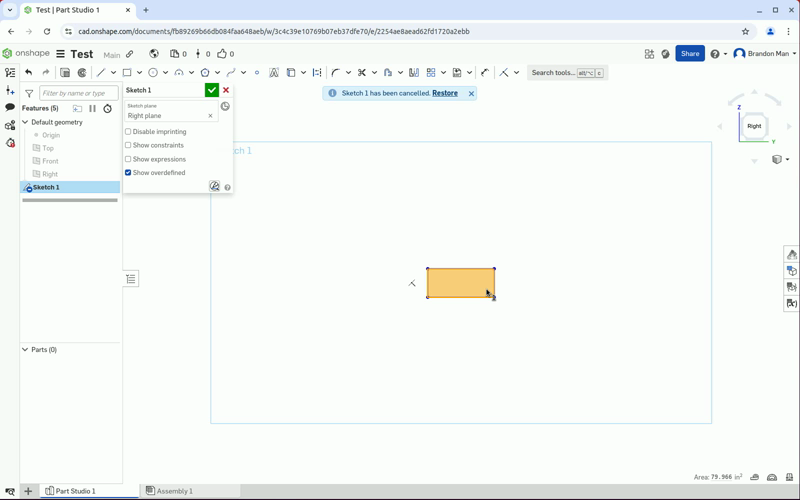
mouse_move(73, 352)
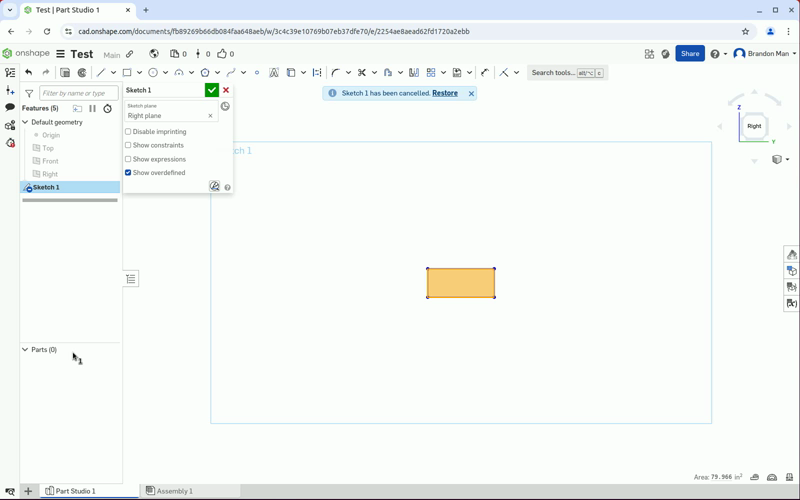
key(shift+y)
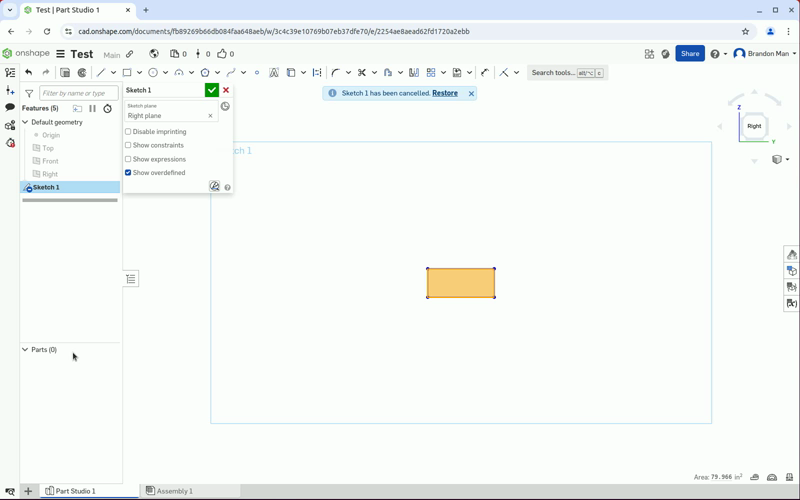
key(shift+e)
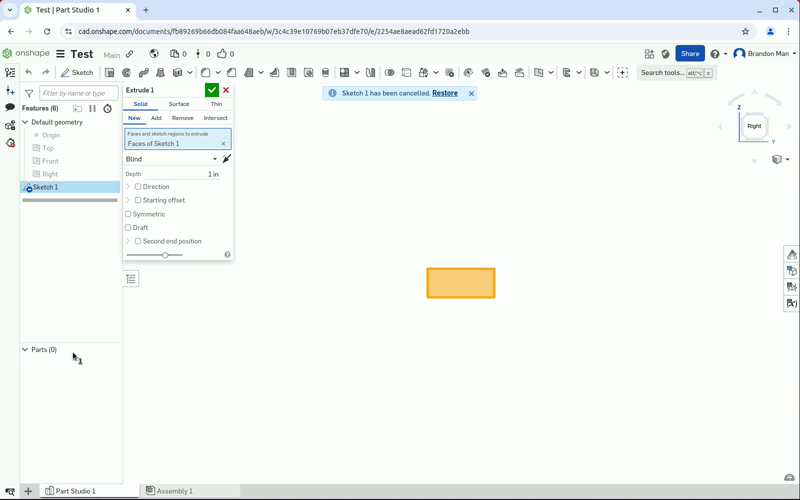
mouse_move(143, 106)
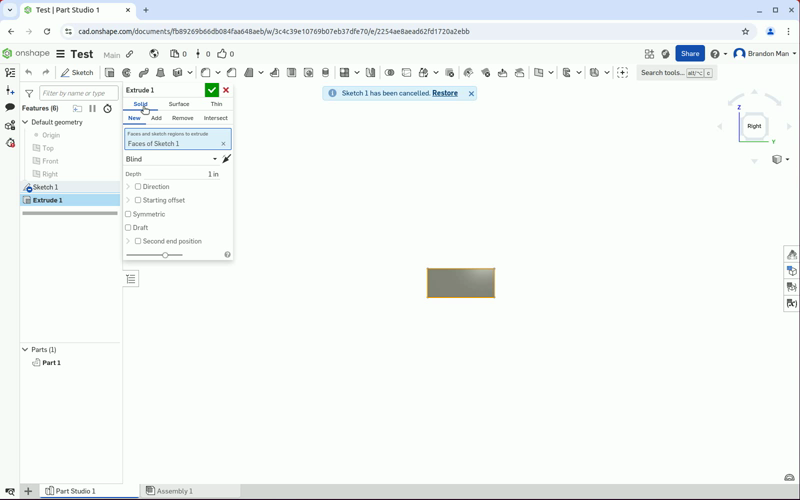
click(143, 106)
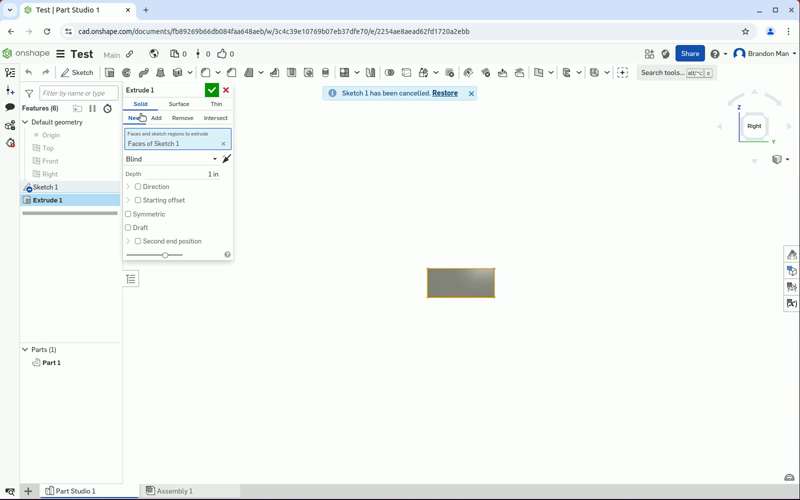
mouse_move(137, 120)
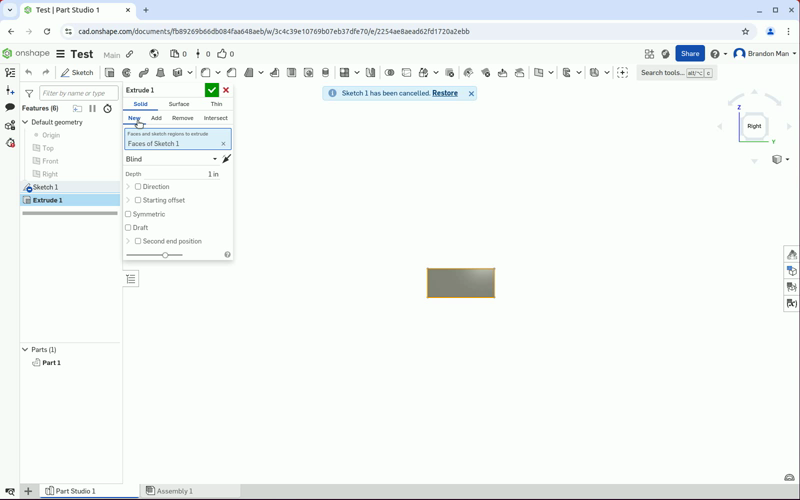
click(137, 120)
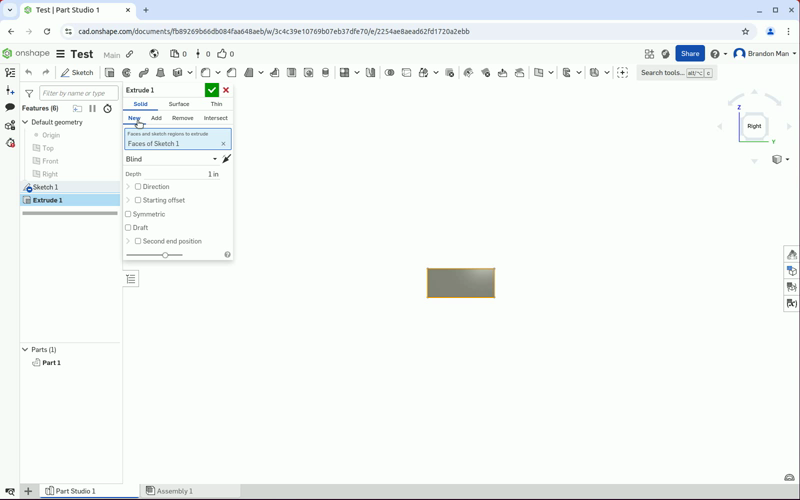
key(tab, 4)
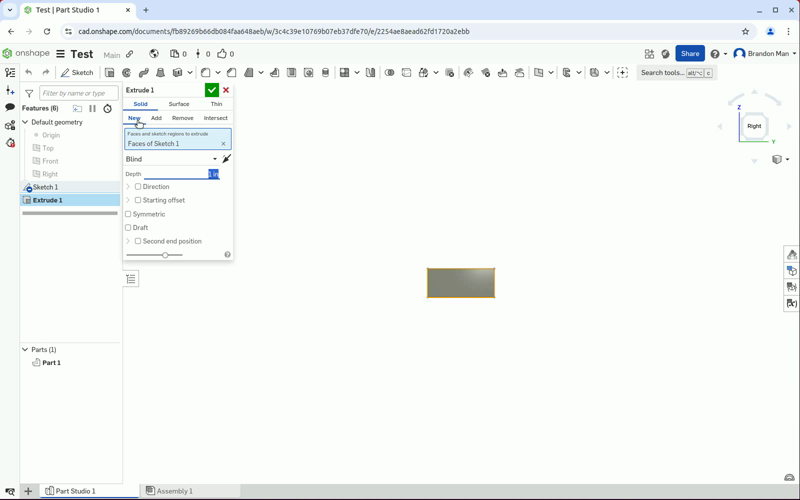
text(23.108)
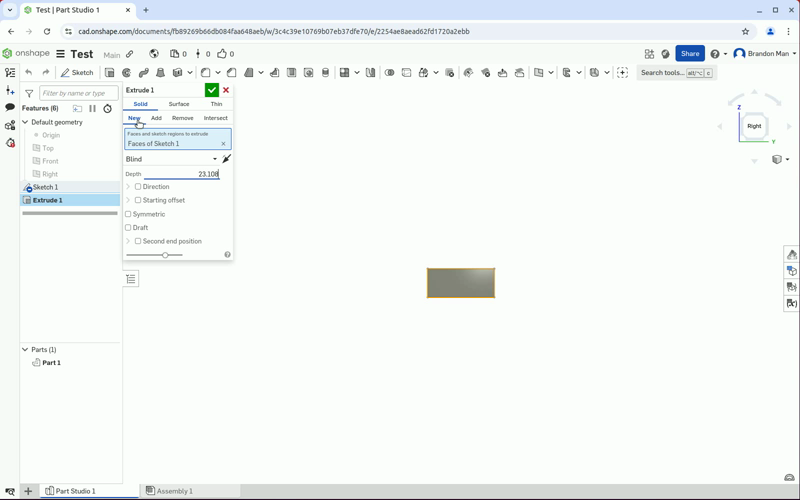
key(enter)
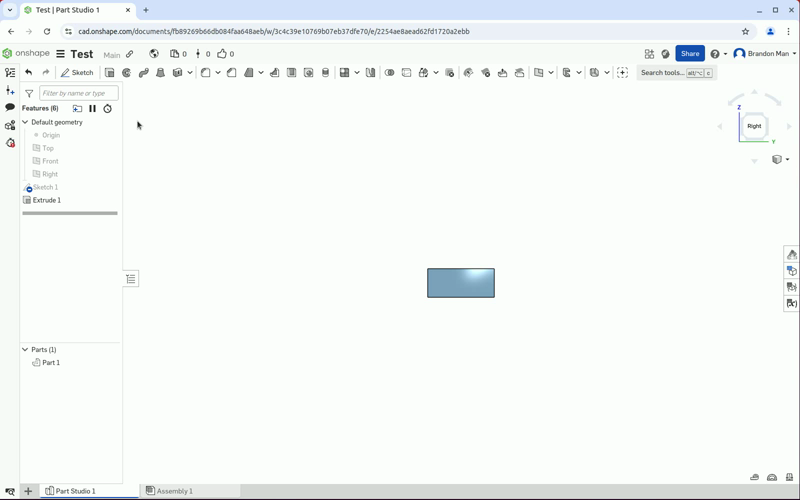
key(shift+h)
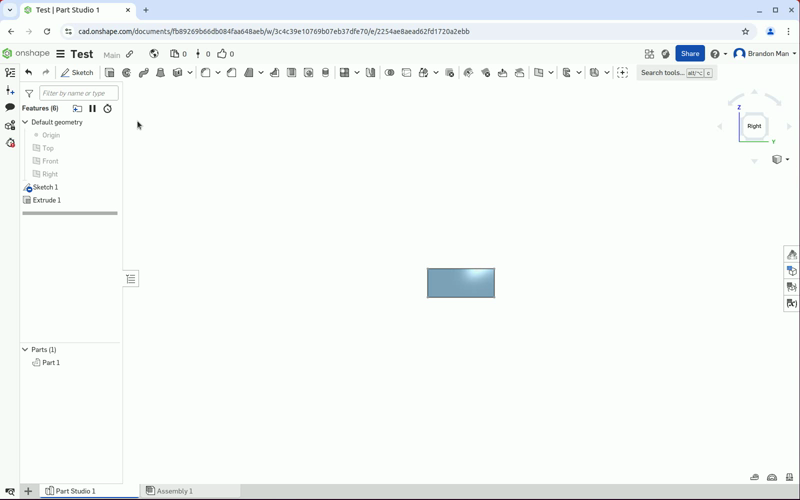
key(shift+h)
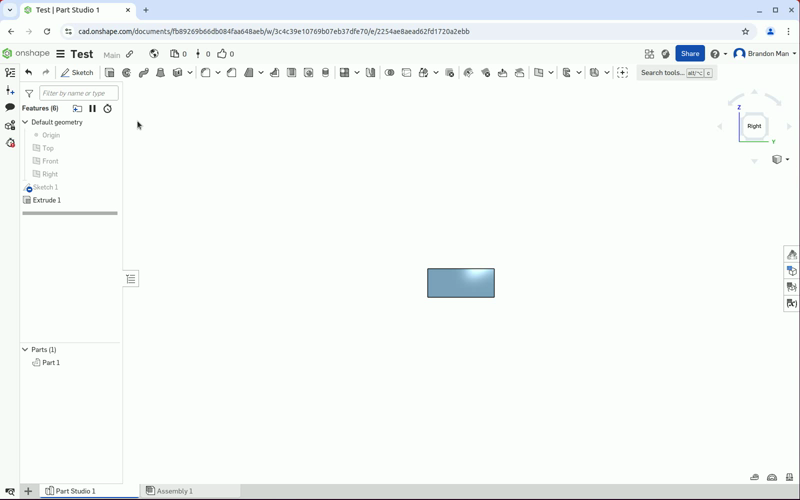
mouse_move(73, 189)
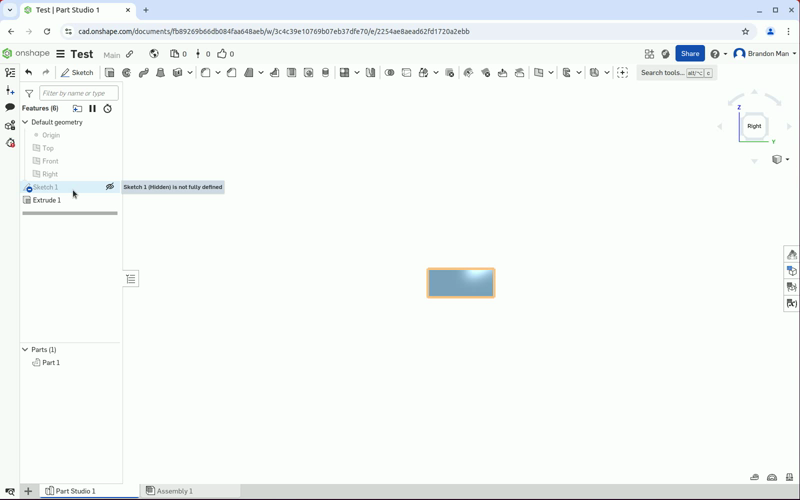
click(73, 189)
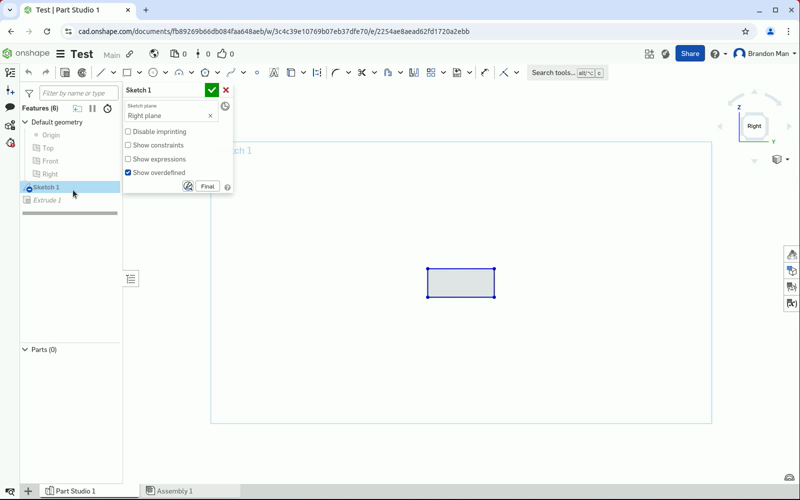
mouse_move(229, 92)
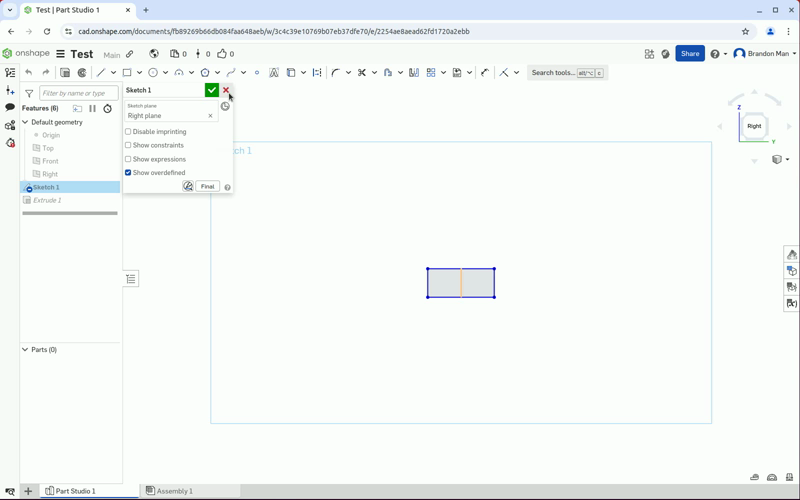
click(229, 92)
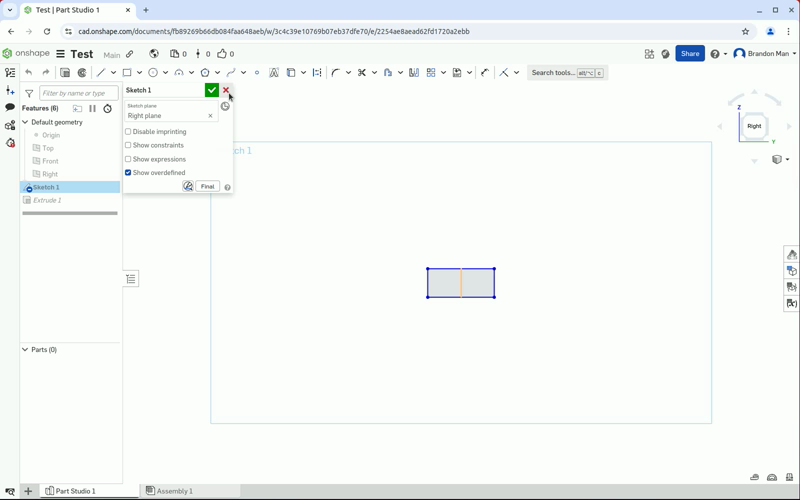
key(shift+s)
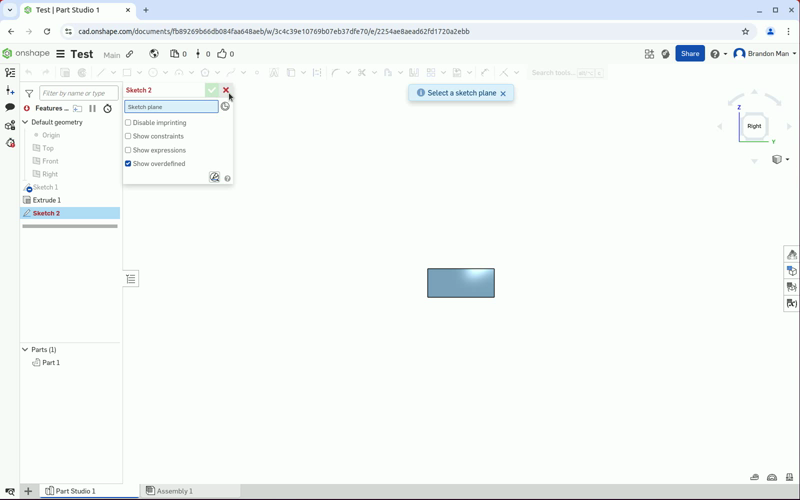
mouse_move(73, 176)
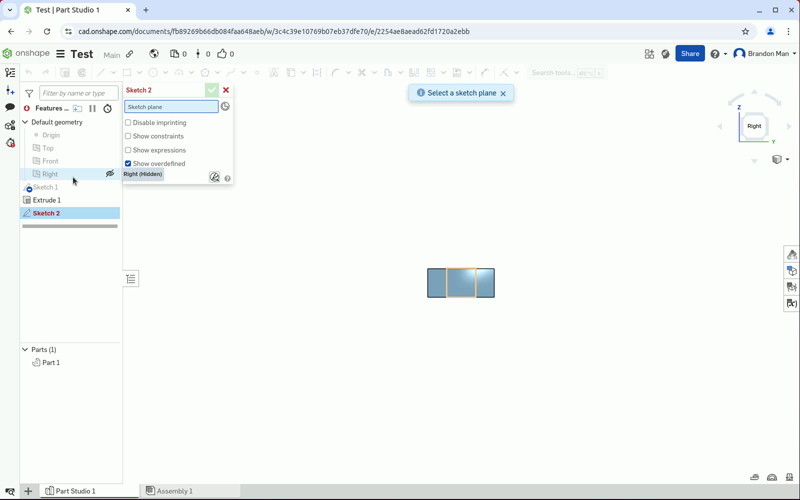
click(73, 176)
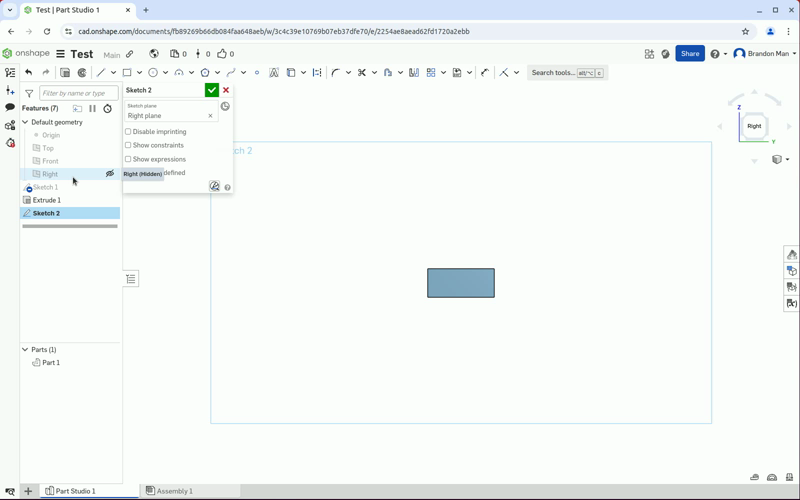
mouse_move(73, 352)
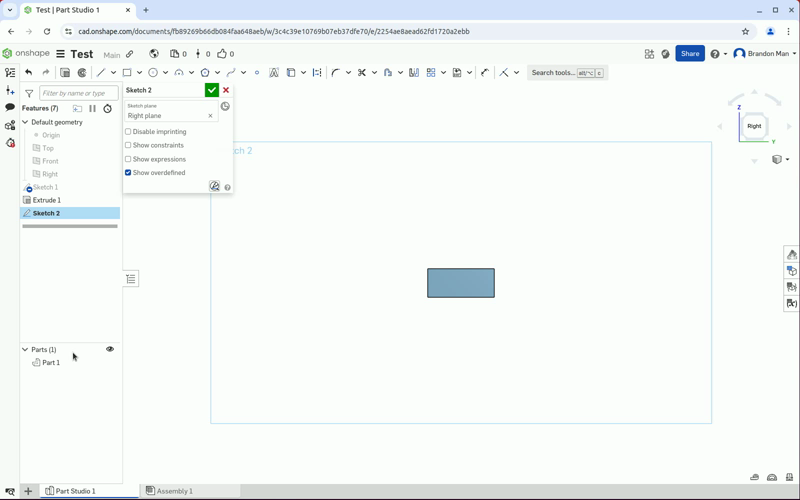
key(y)
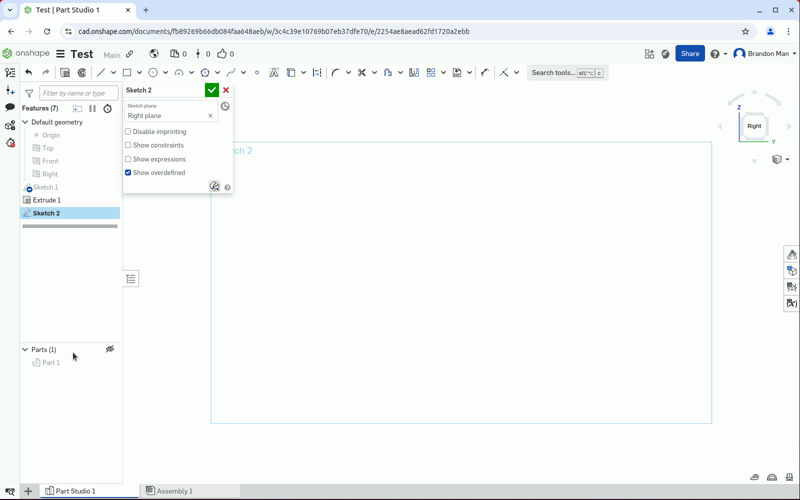
key(l)
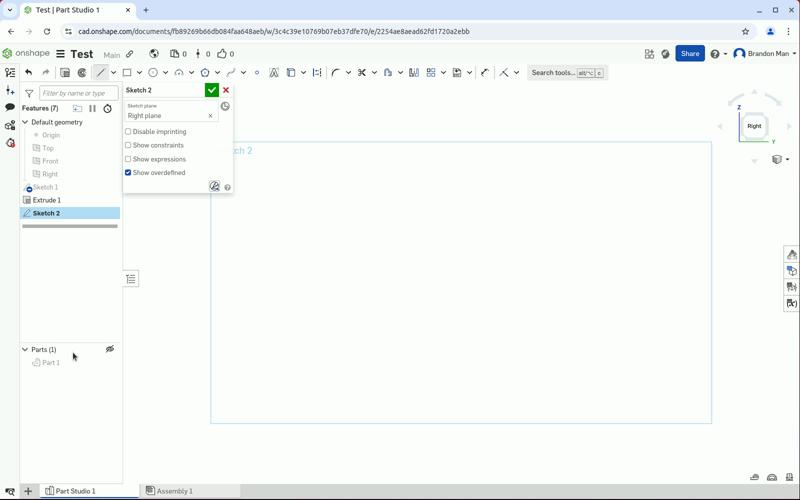
key_down(shift)
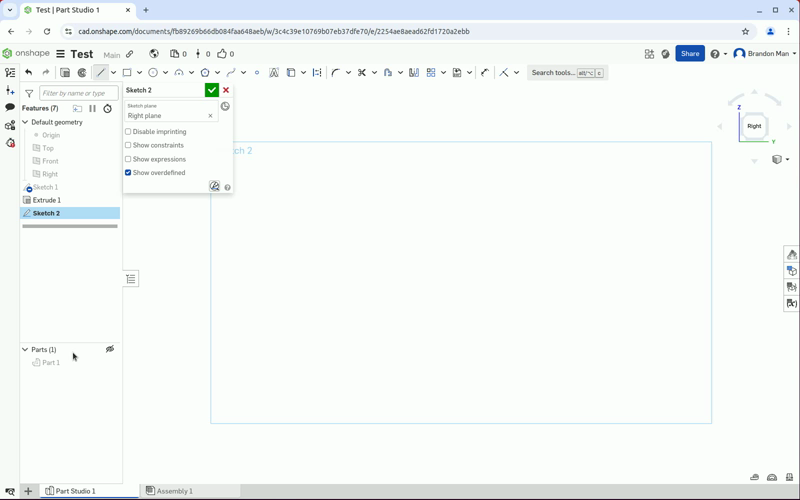
mouse_move(427, 297)
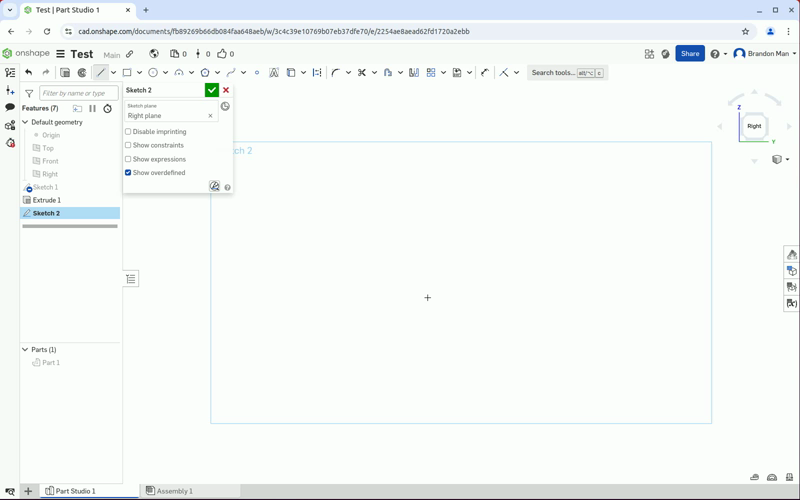
click(427, 297)
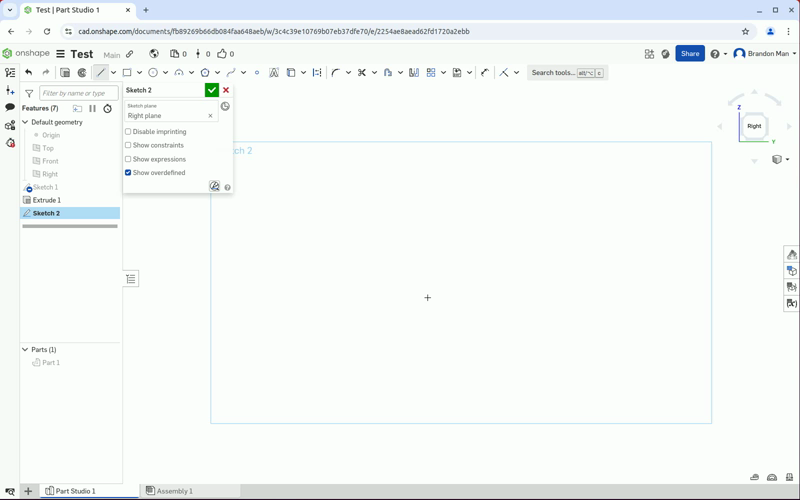
key_up(shift)
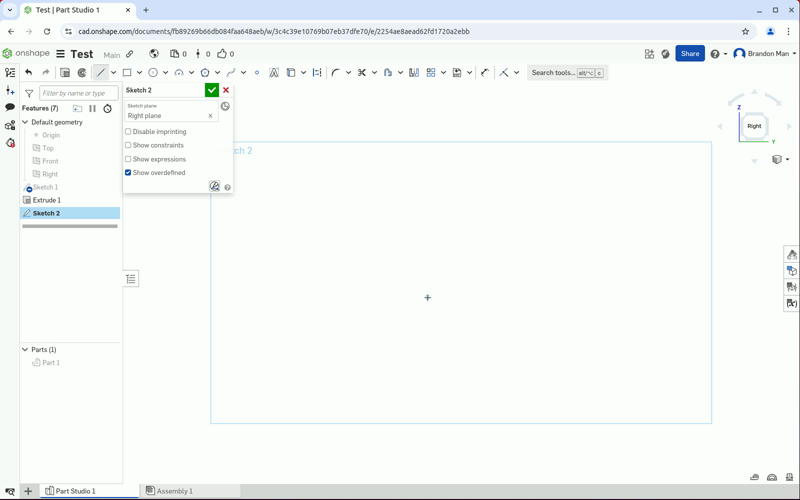
key_down(shift)
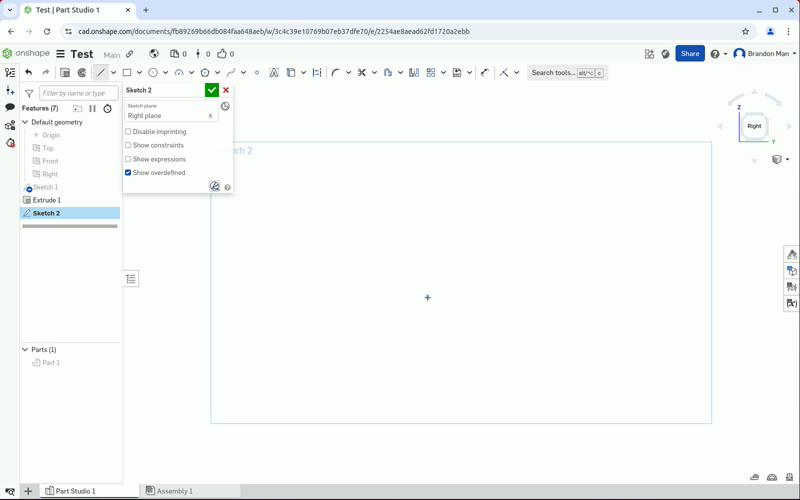
mouse_move(494, 297)
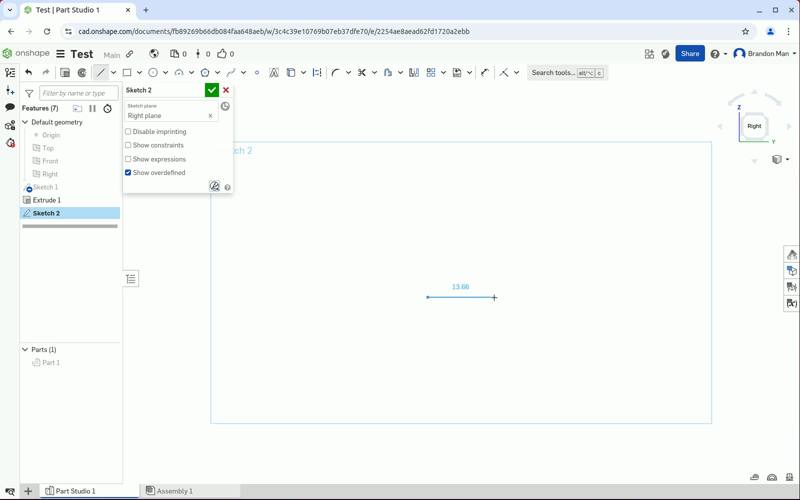
click(494, 297)
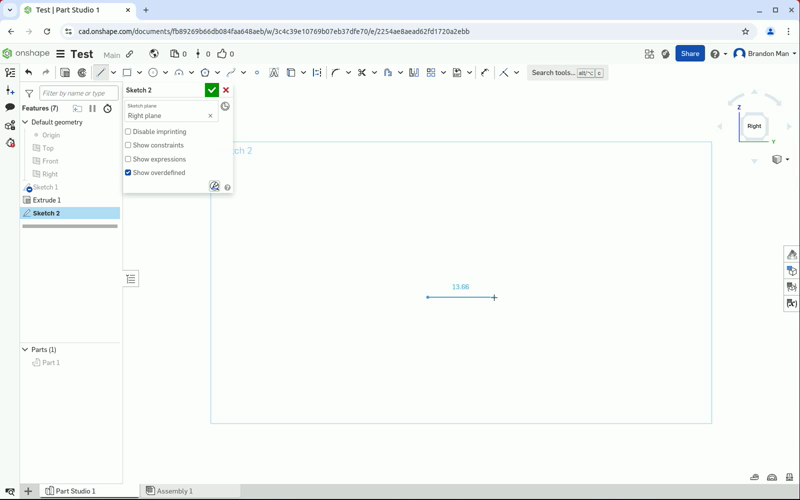
key_up(shift)
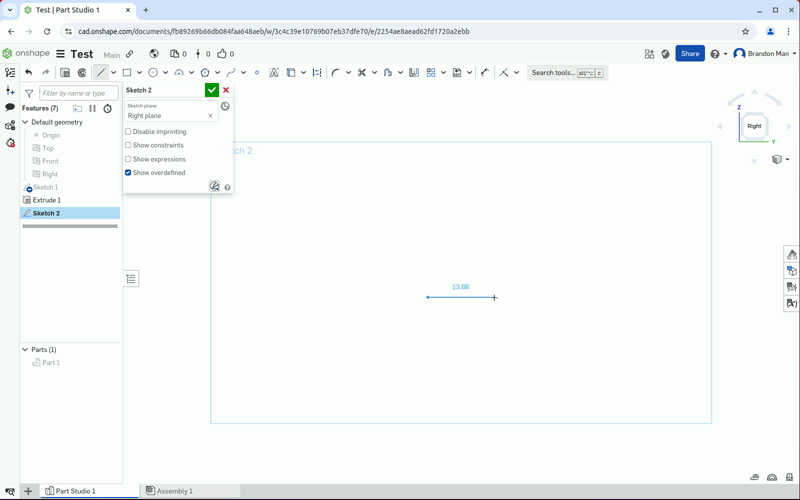
key_down(shift)
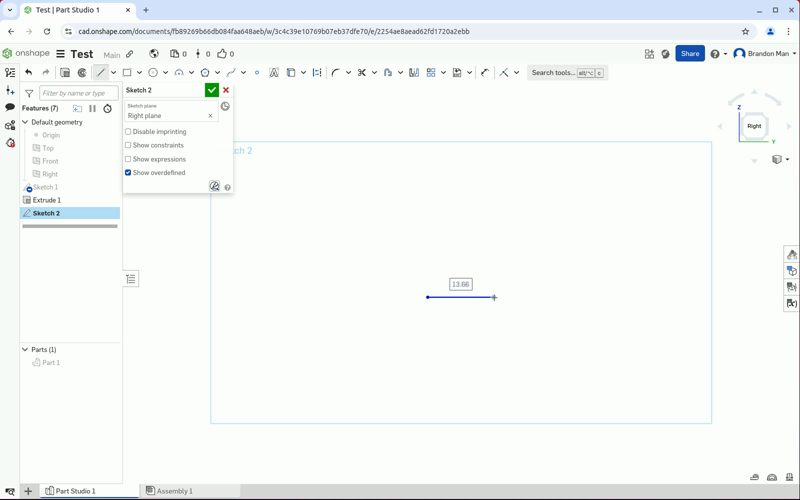
mouse_move(524, 297)
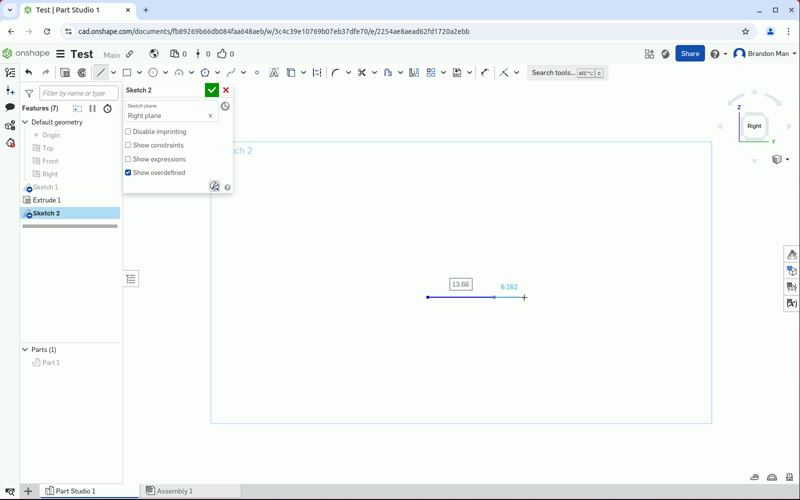
mouse_move(494, 268)
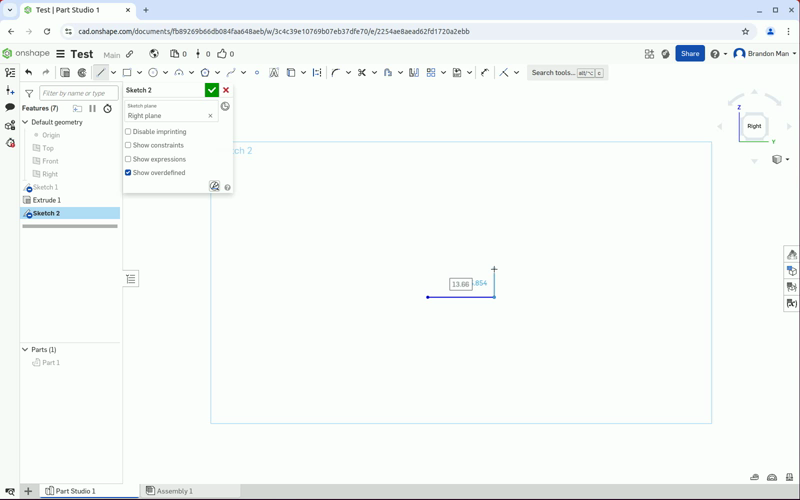
click(494, 268)
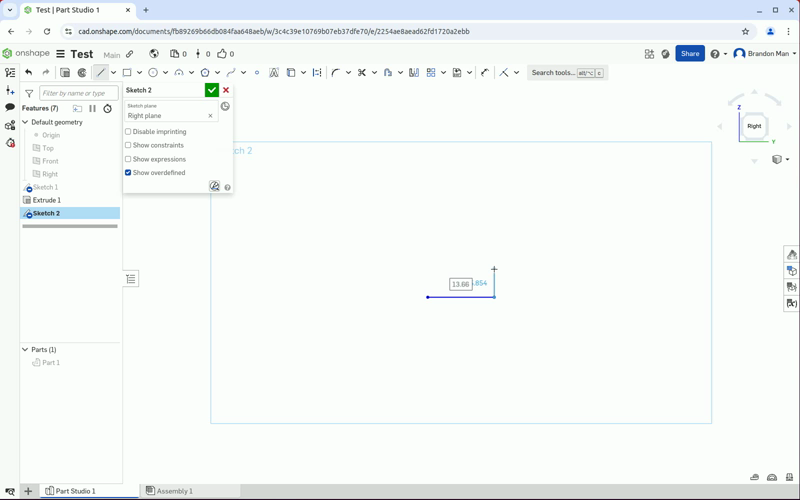
key_up(shift)
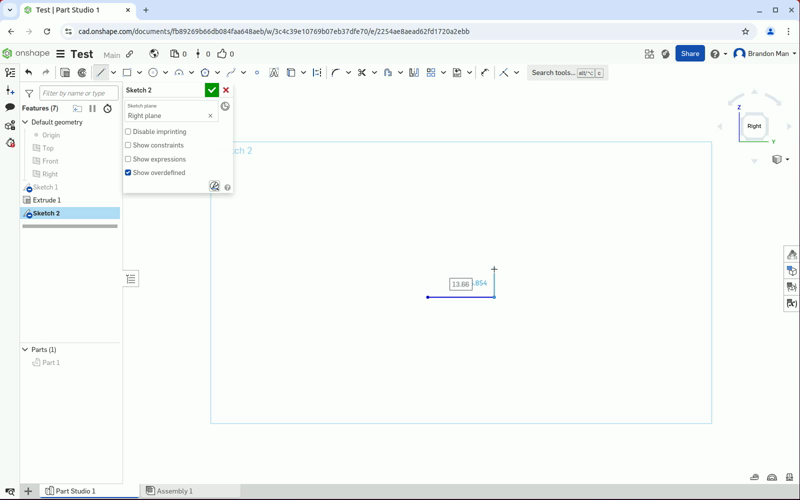
key_down(shift)
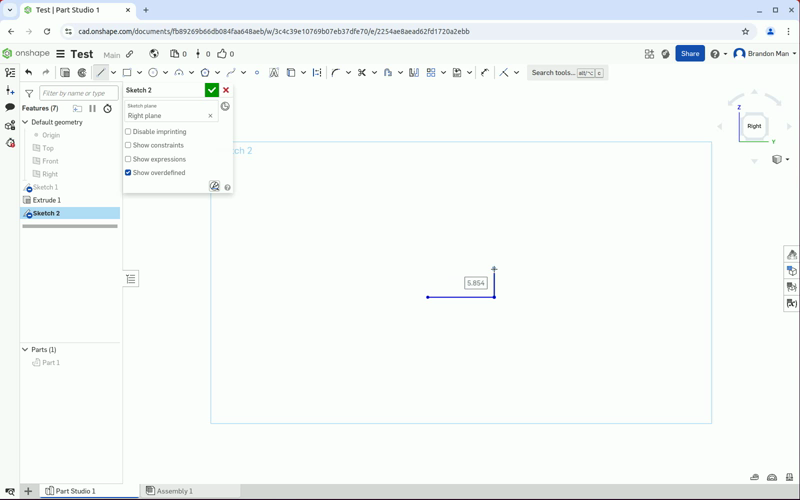
mouse_move(427, 268)
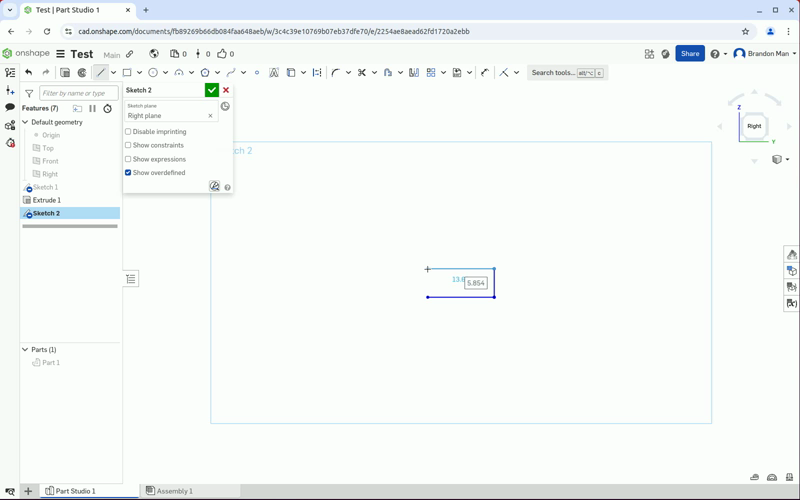
click(427, 268)
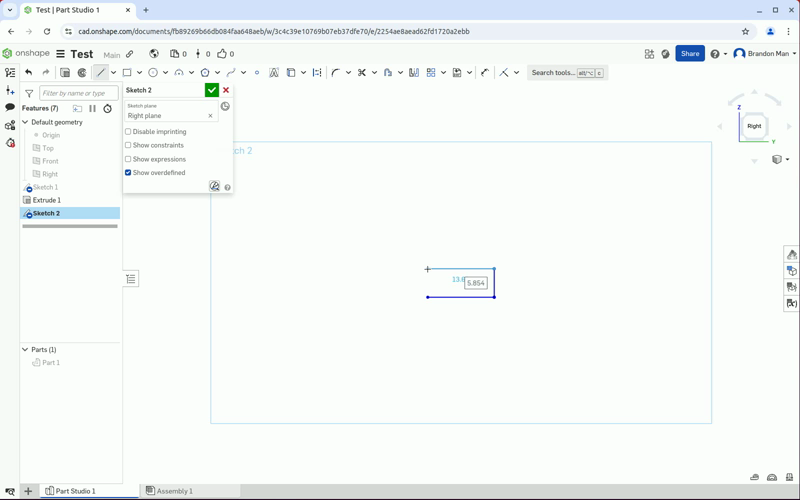
key_up(shift)
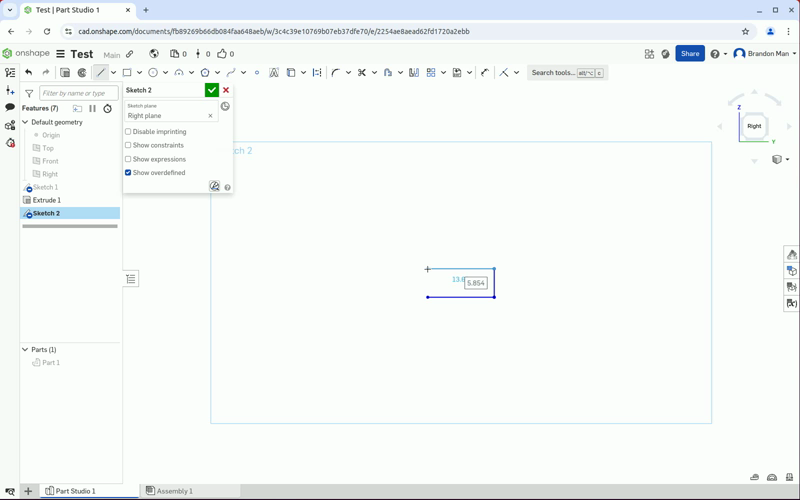
mouse_move(457, 268)
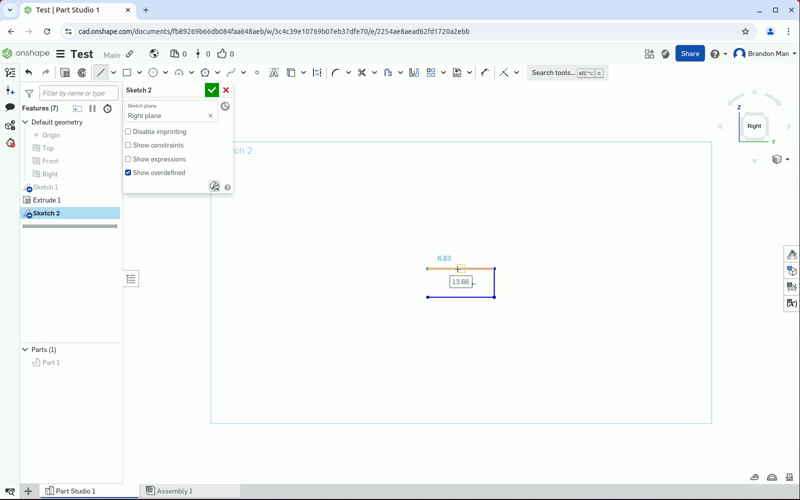
key_down(shift)
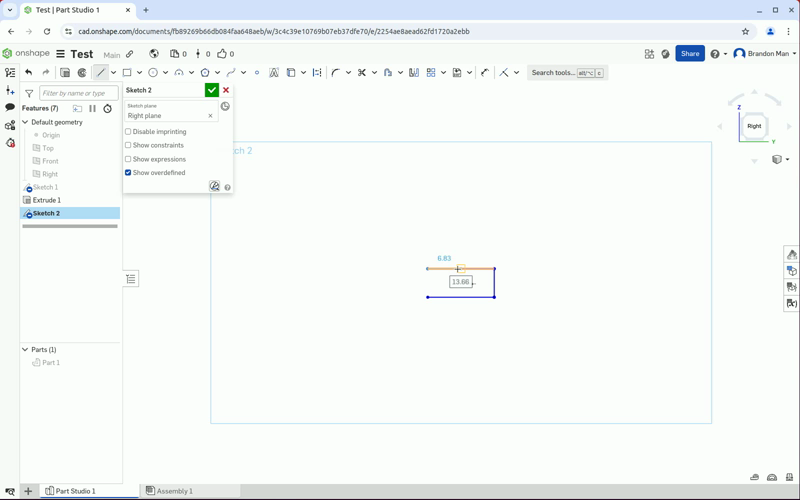
mouse_move(427, 297)
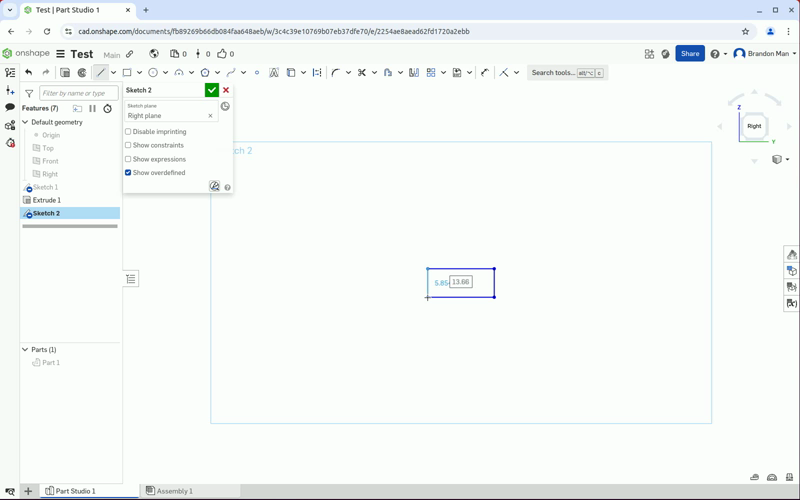
key_up(shift)
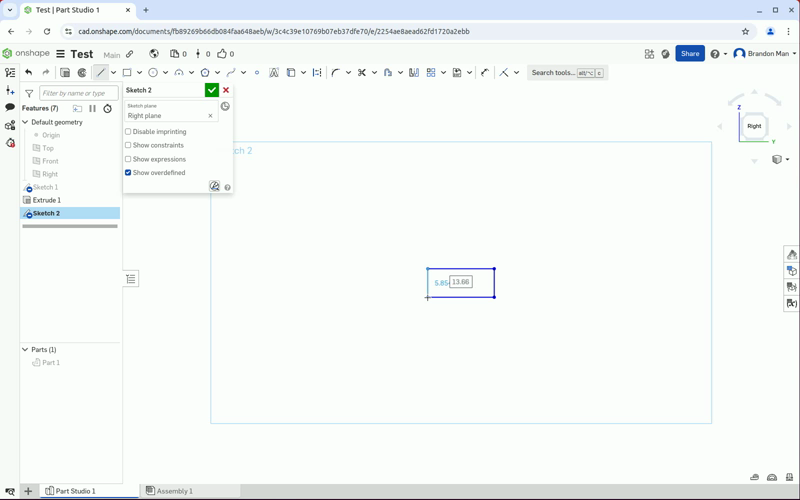
click(427, 297)
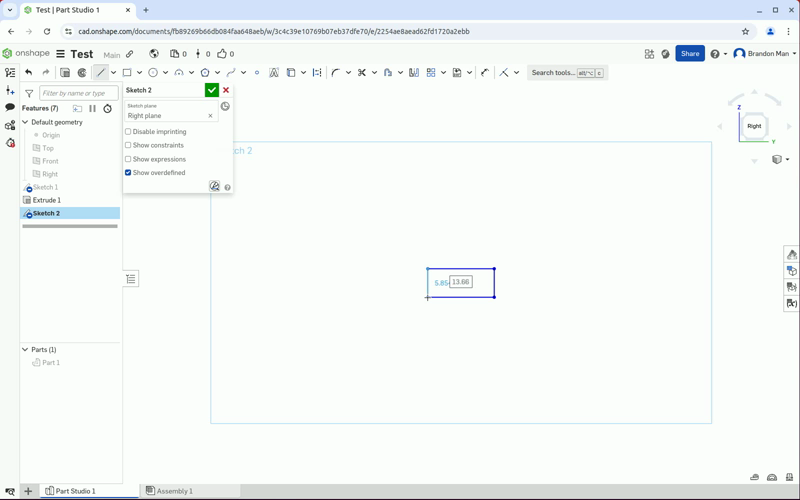
key(esc)
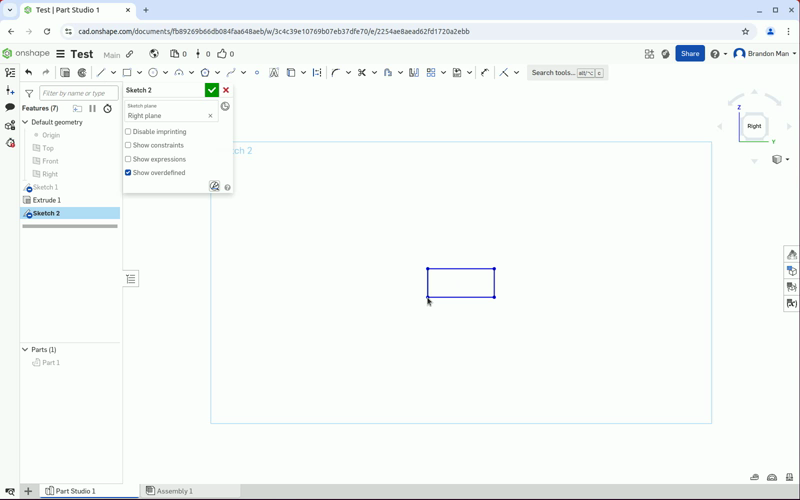
mouse_move(446, 291)
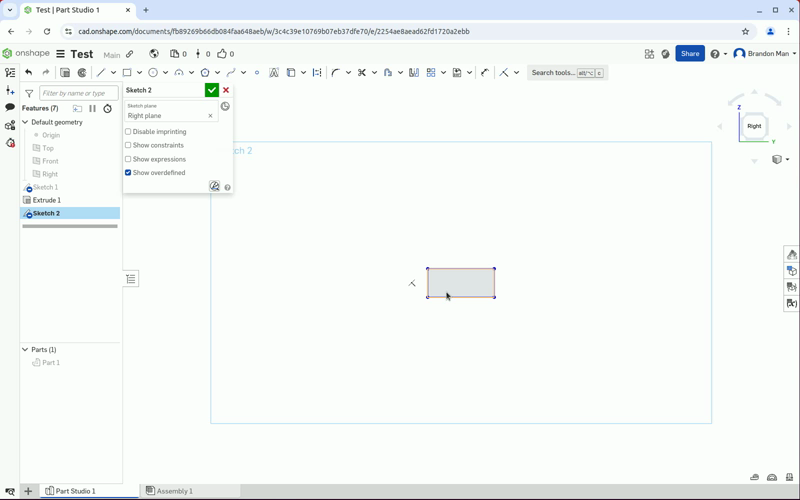
click(446, 291)
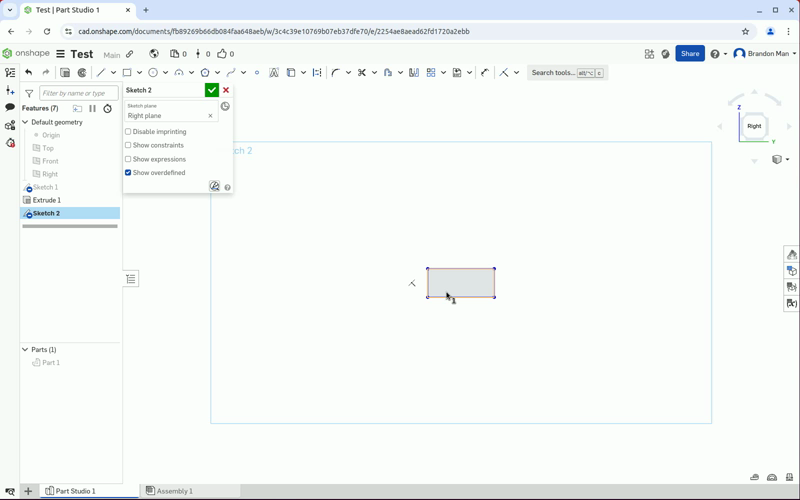
mouse_move(73, 352)
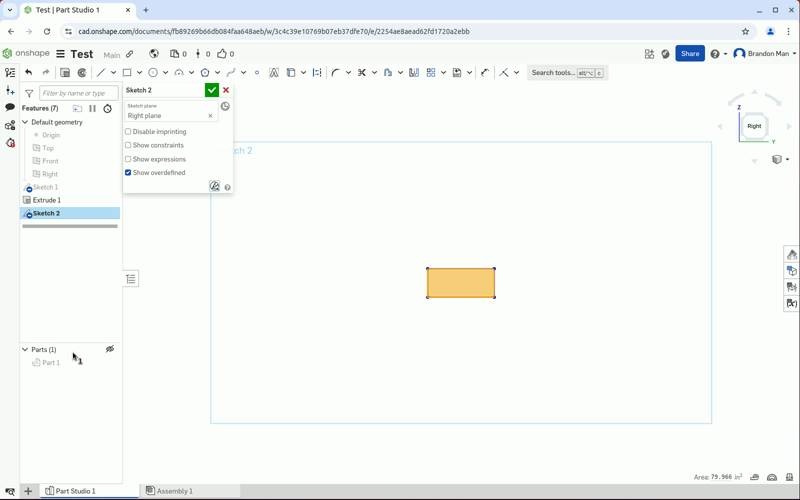
key(shift+y)
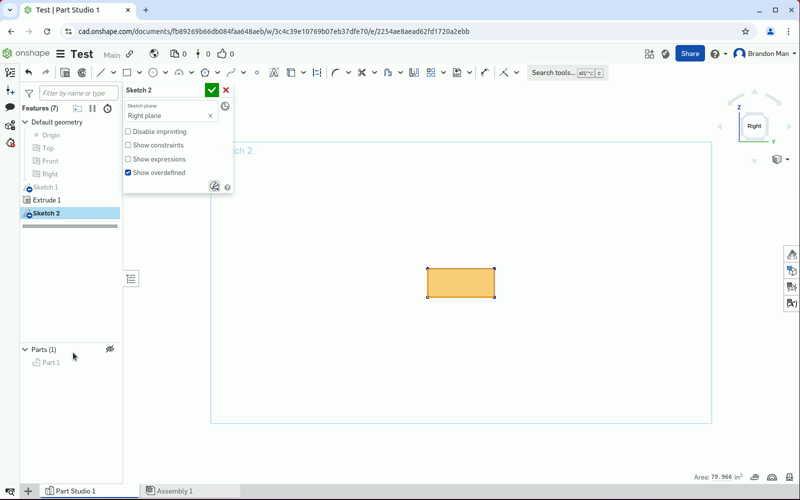
key(shift+e)
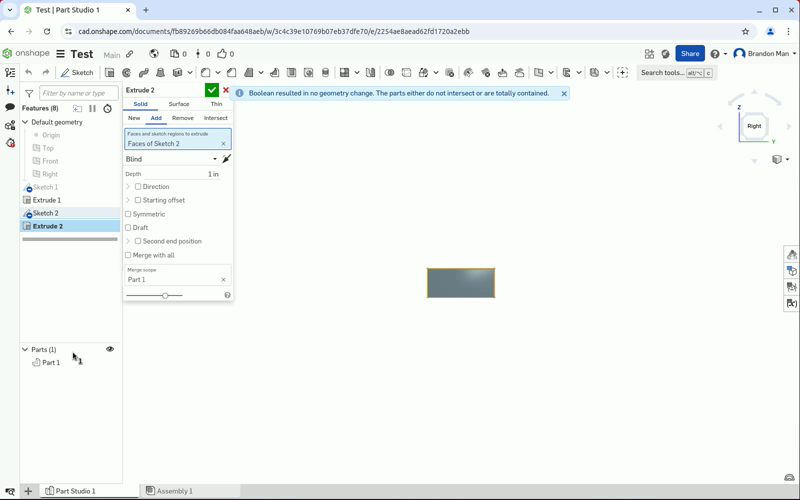
mouse_move(143, 106)
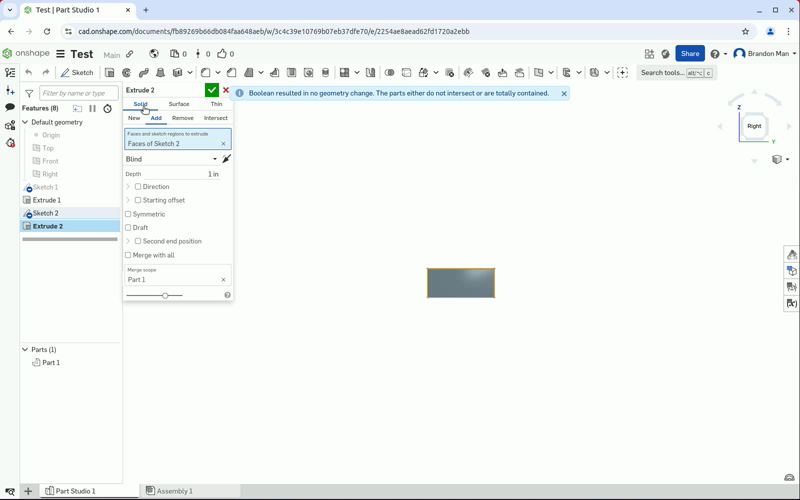
click(143, 106)
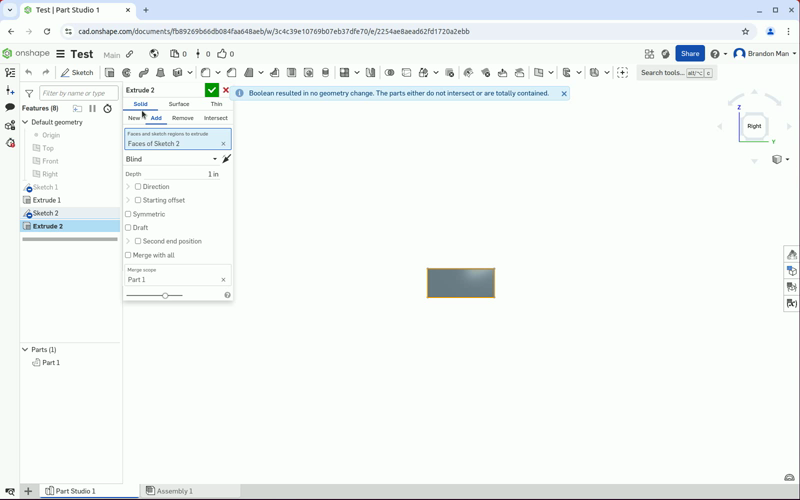
mouse_move(137, 120)
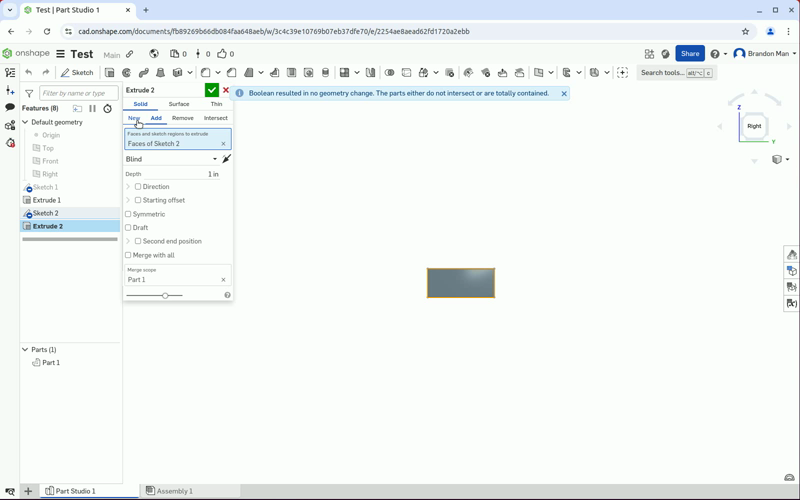
click(137, 120)
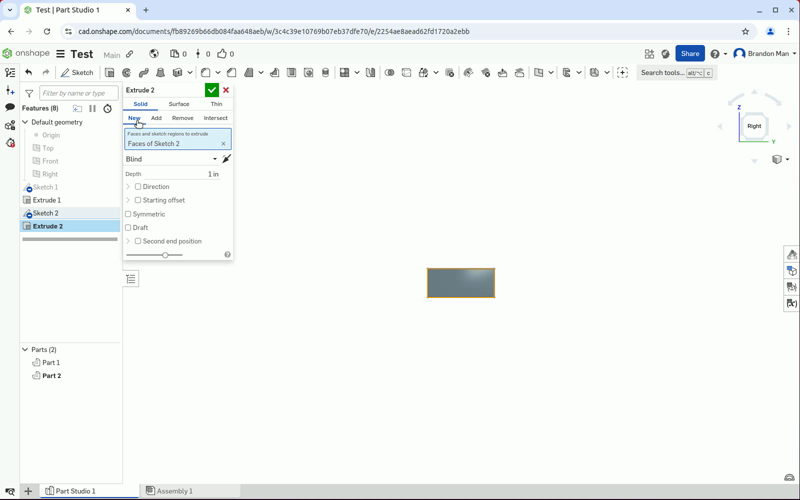
key(tab, 4)
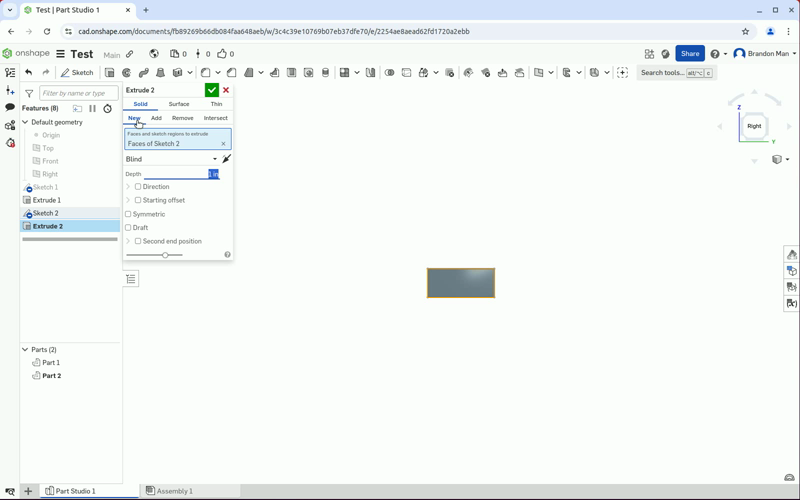
text(23.108)
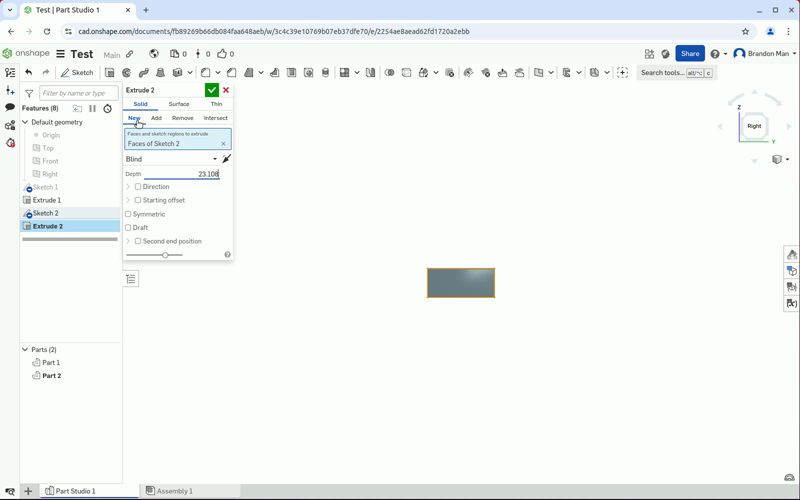
key(enter)
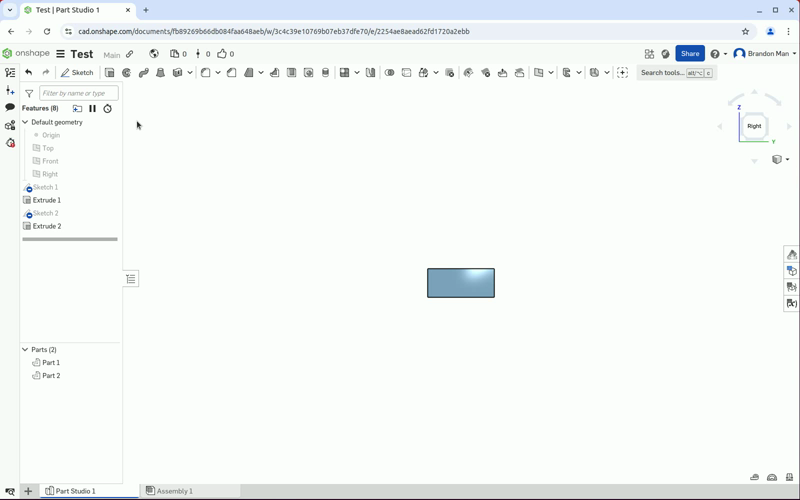
key(shift+h)
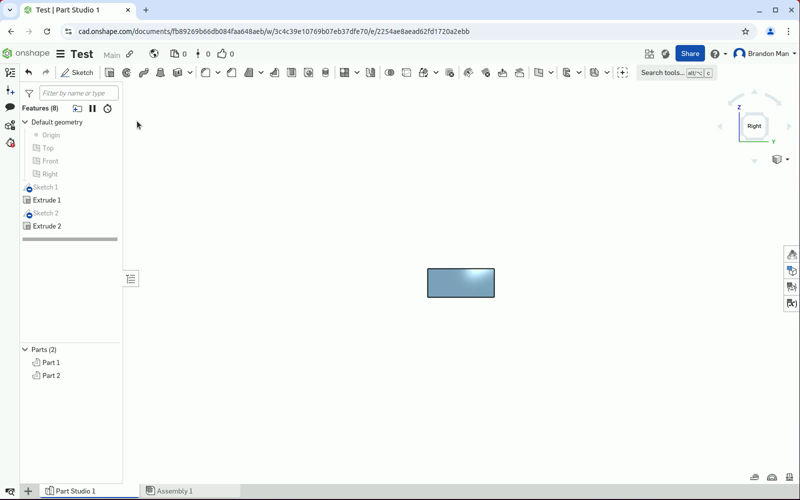
key(shift+h)
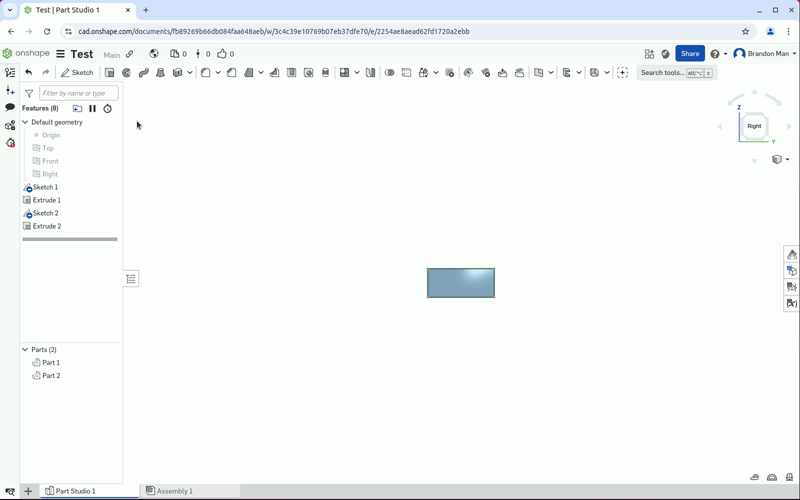
key(shift+7)
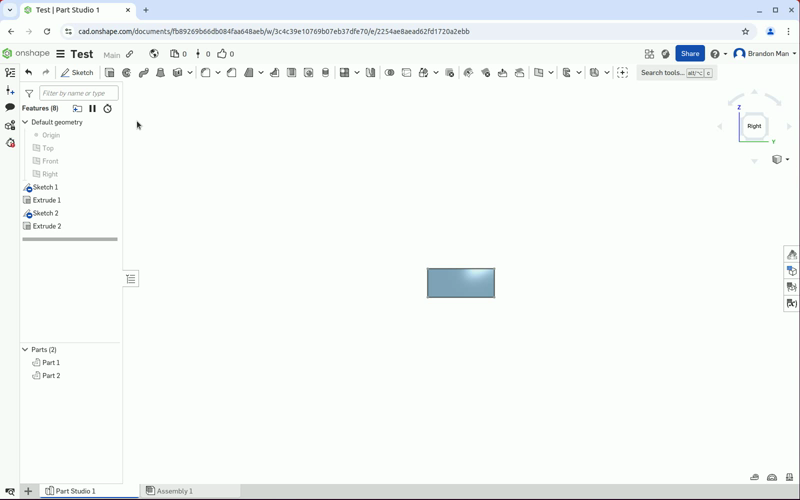
key(right, 2)
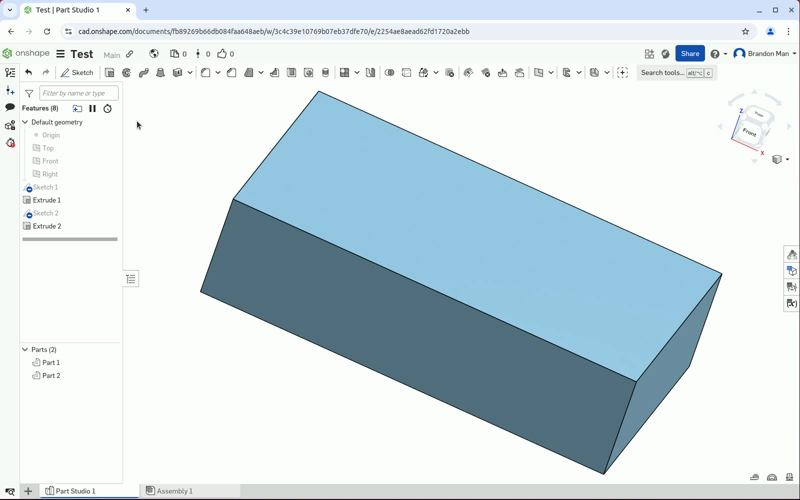
key(down, 2)
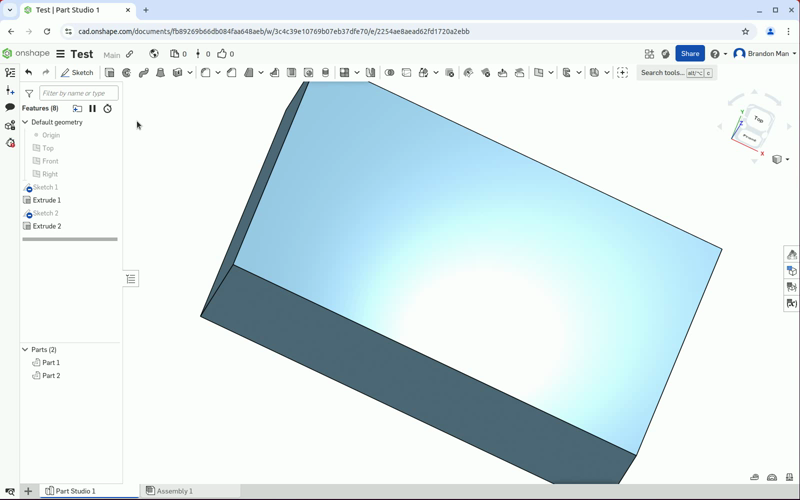
key(up, 2)
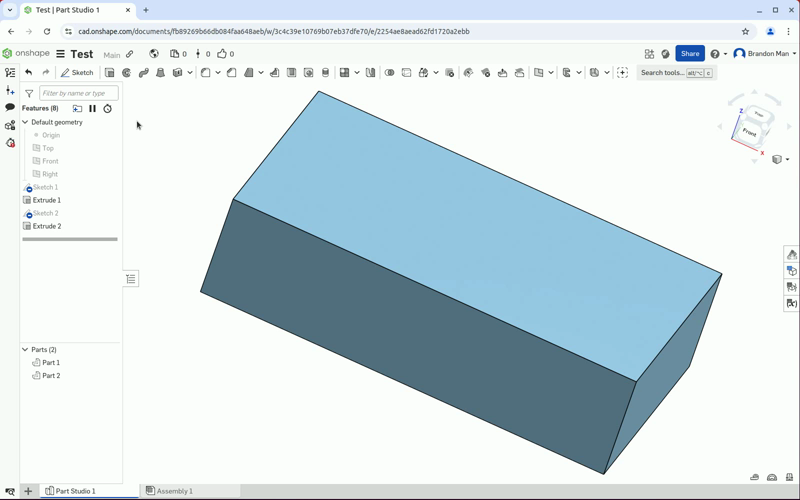
key(left, 2)
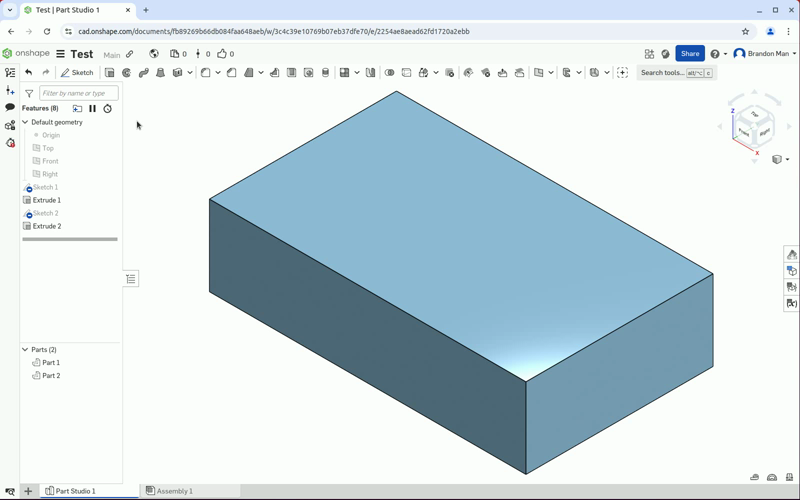
mouse_move(73, 189)
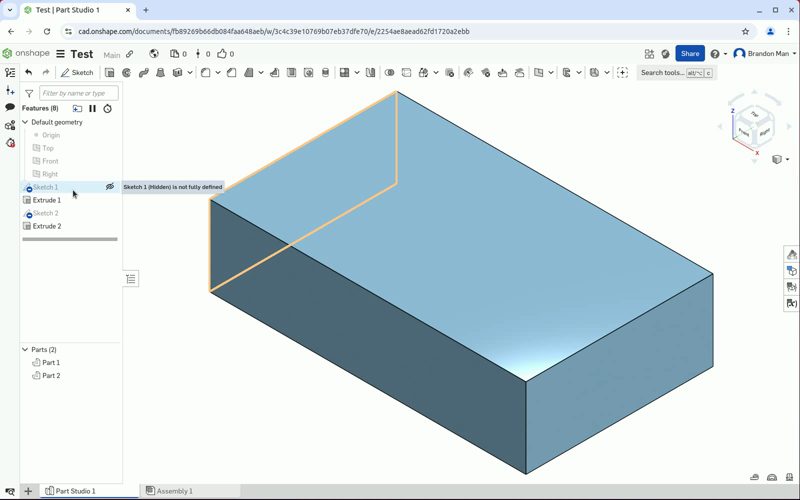
click(73, 189)